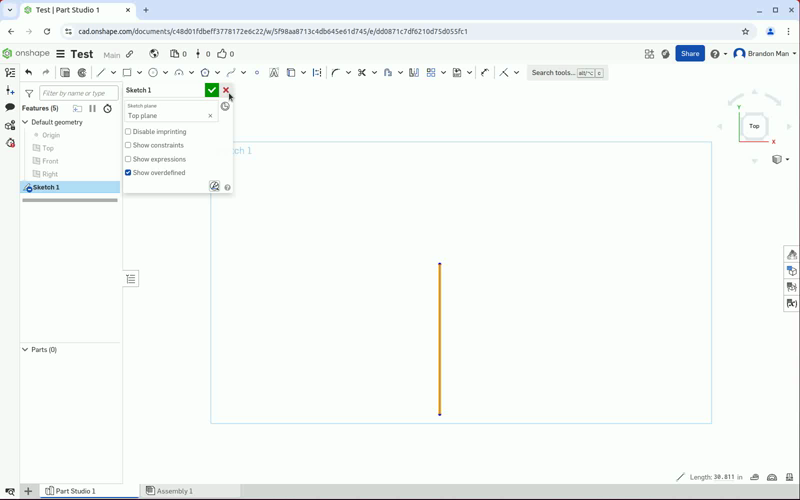
key(shift+h)
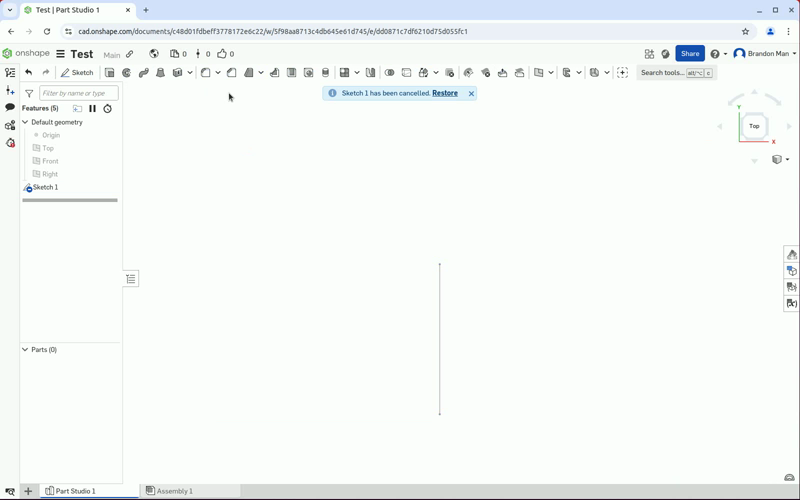
key(shift+s)
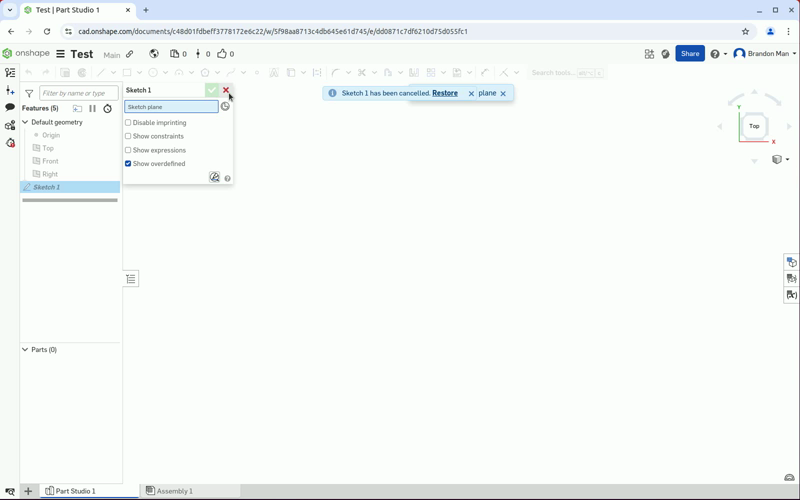
mouse_move(73, 150)
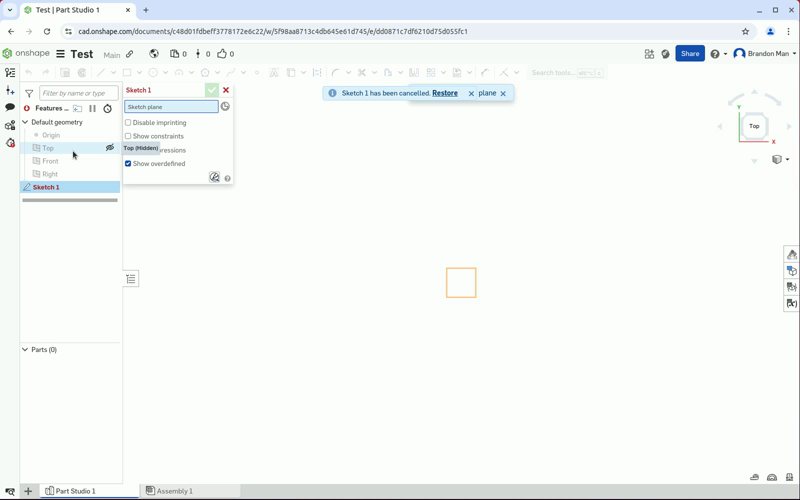
click(73, 150)
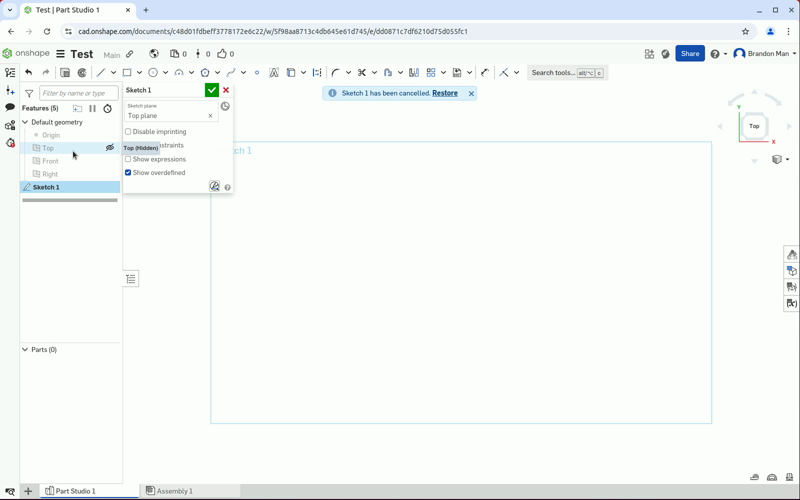
mouse_move(73, 352)
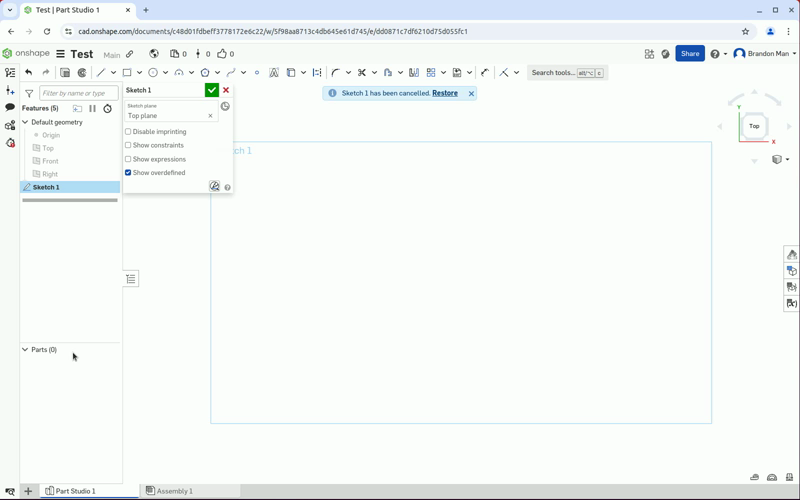
key(y)
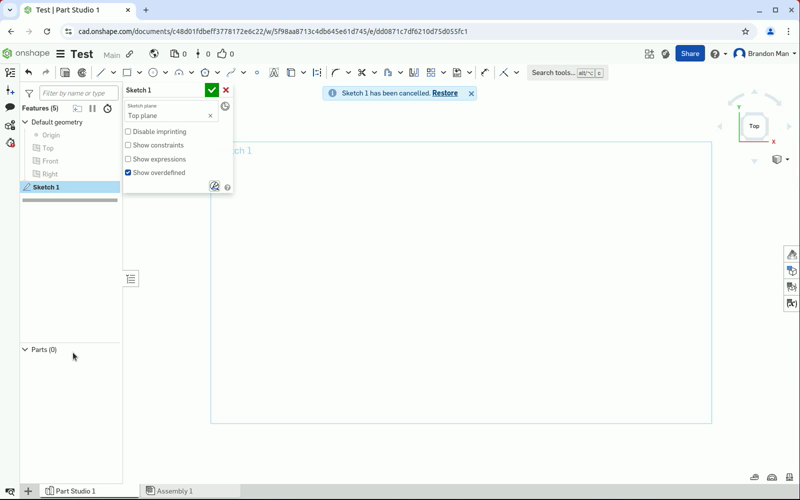
key(c)
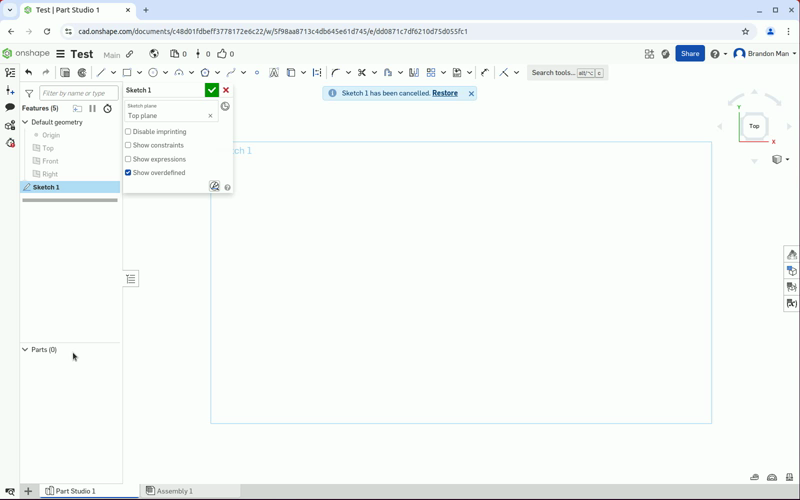
key_down(shift)
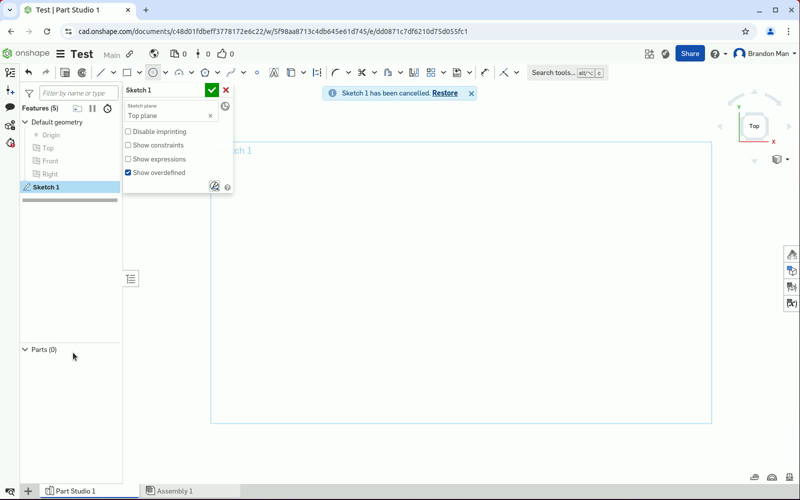
mouse_move(461, 282)
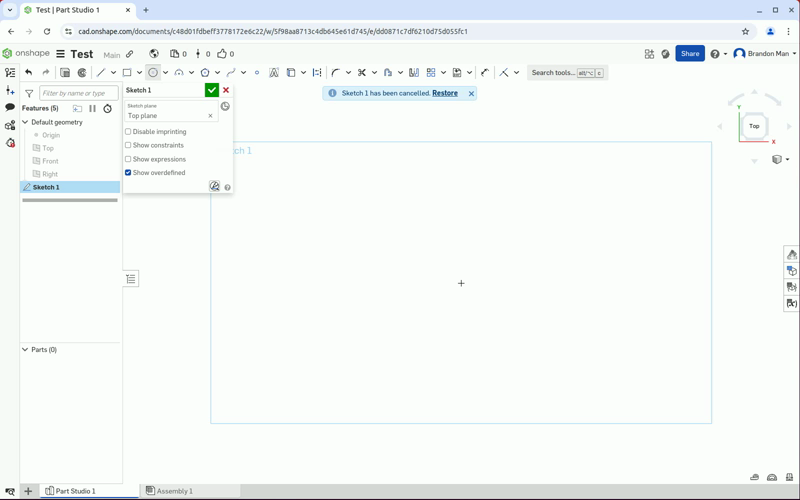
click(461, 282)
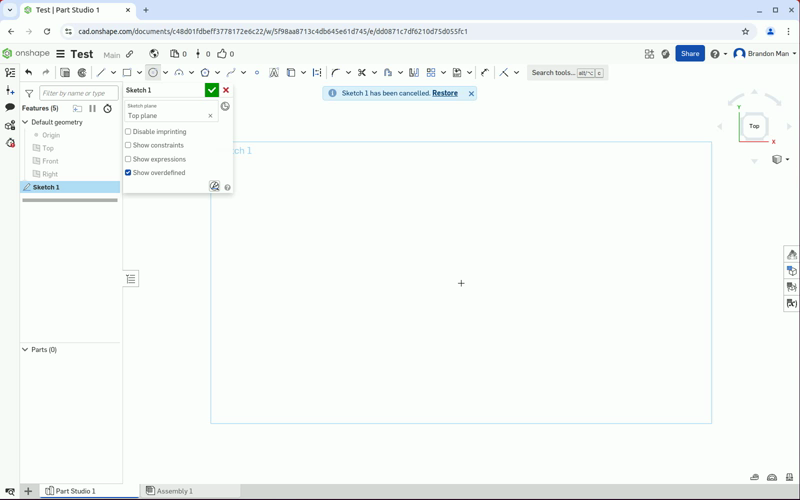
key_up(shift)
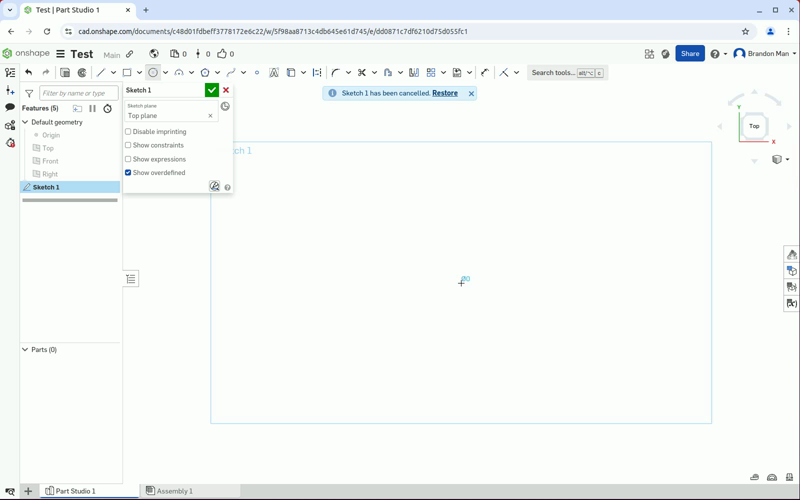
mouse_move(504, 282)
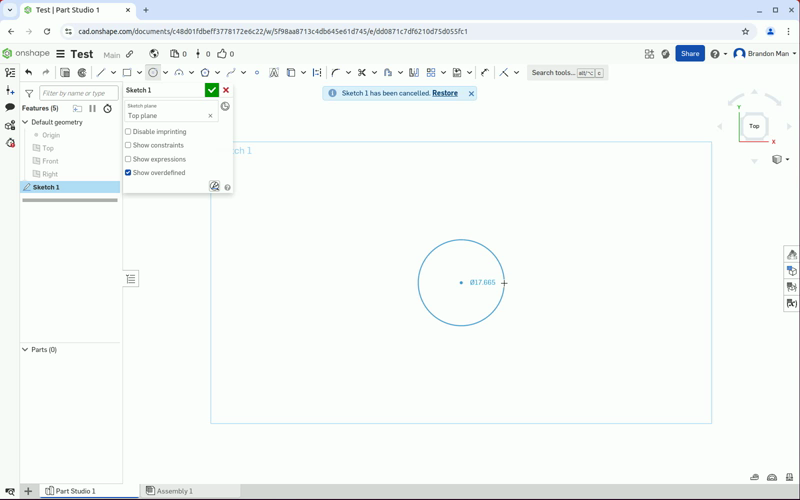
click(504, 282)
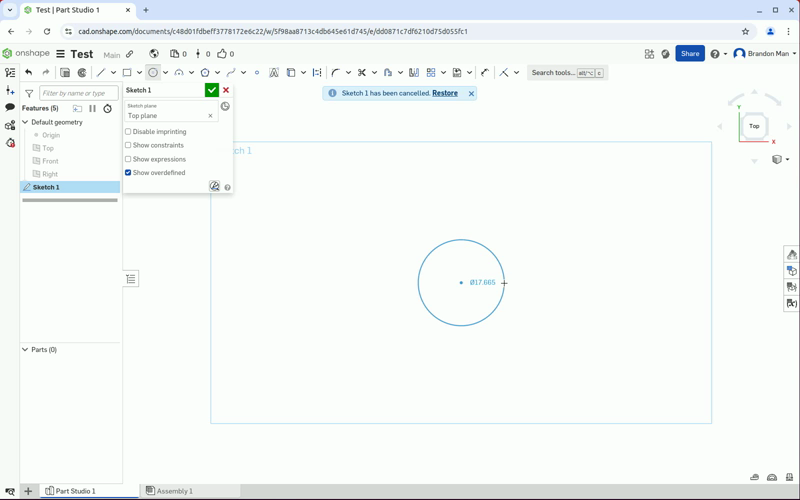
key(esc)
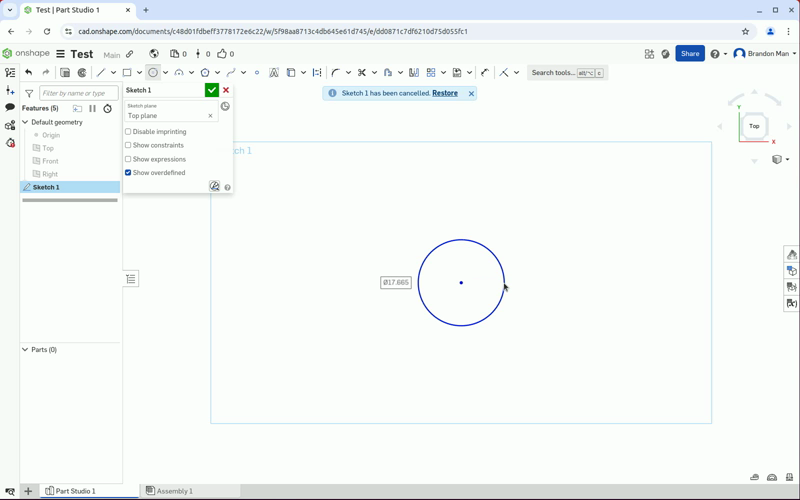
mouse_move(439, 288)
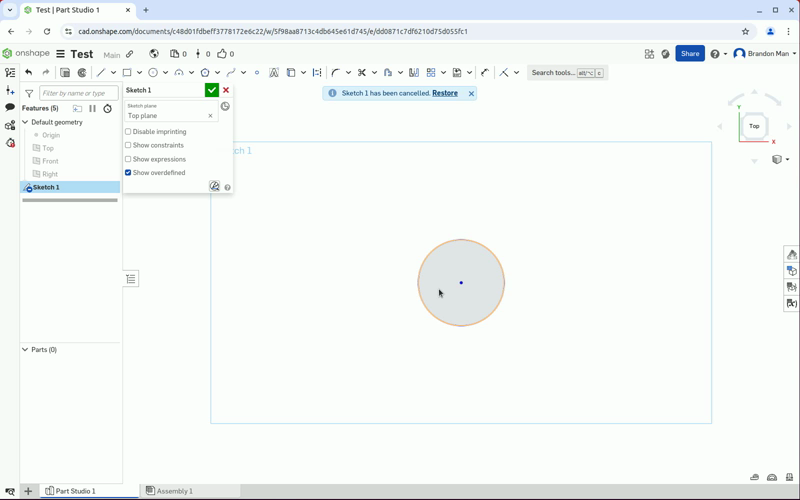
click(439, 288)
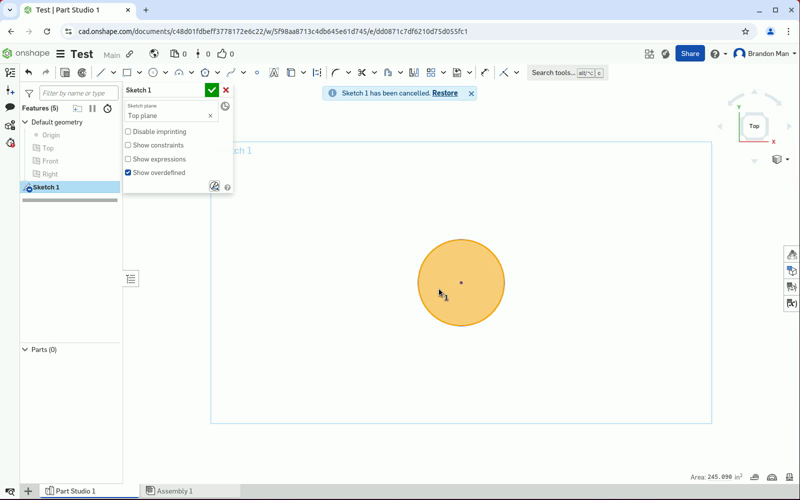
mouse_move(73, 352)
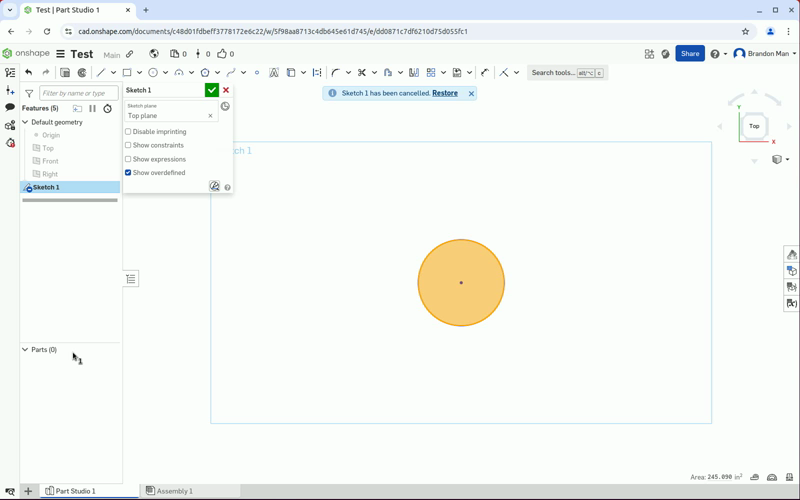
key(shift+y)
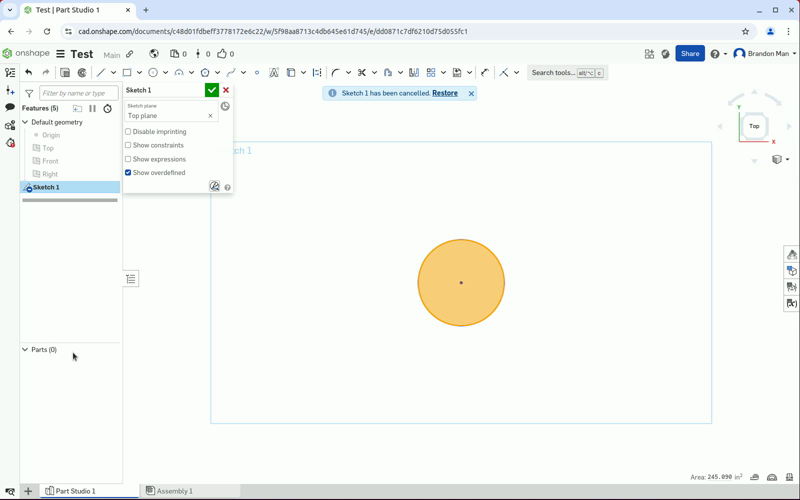
key(shift+e)
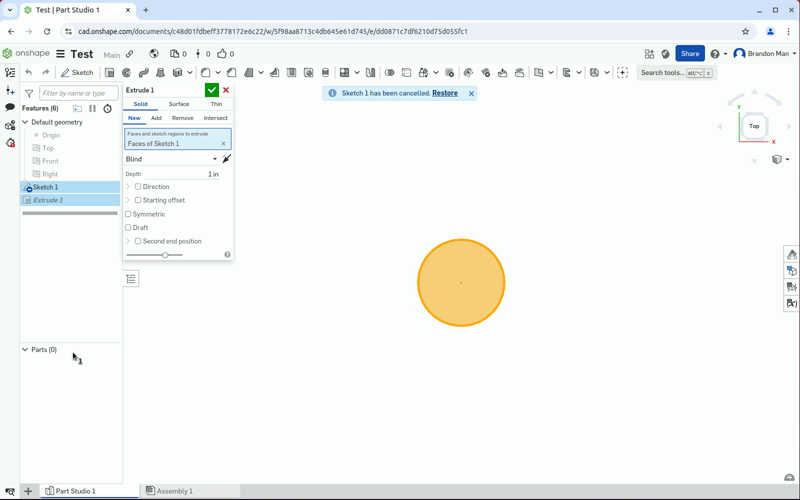
mouse_move(143, 106)
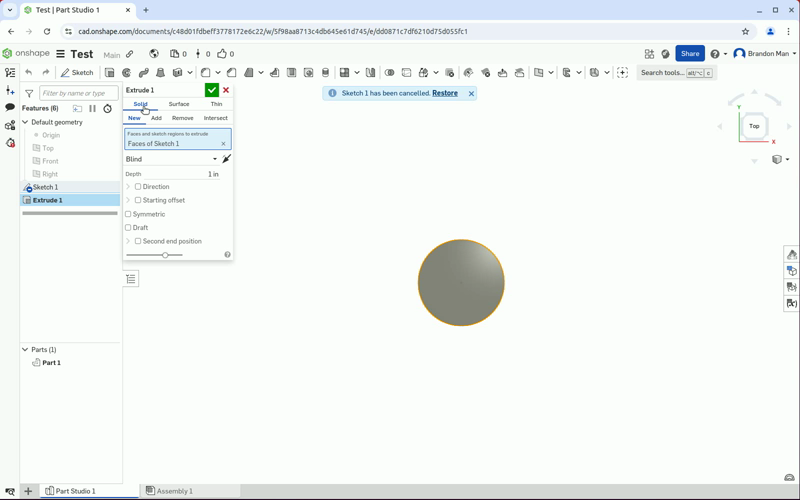
click(143, 106)
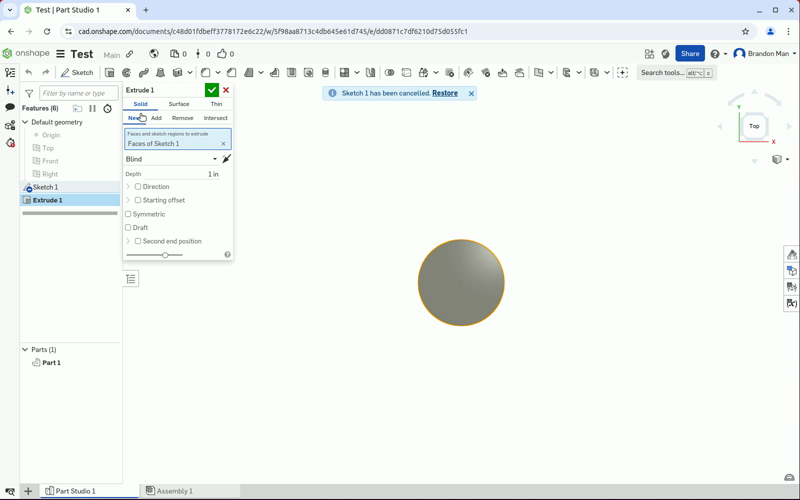
mouse_move(137, 120)
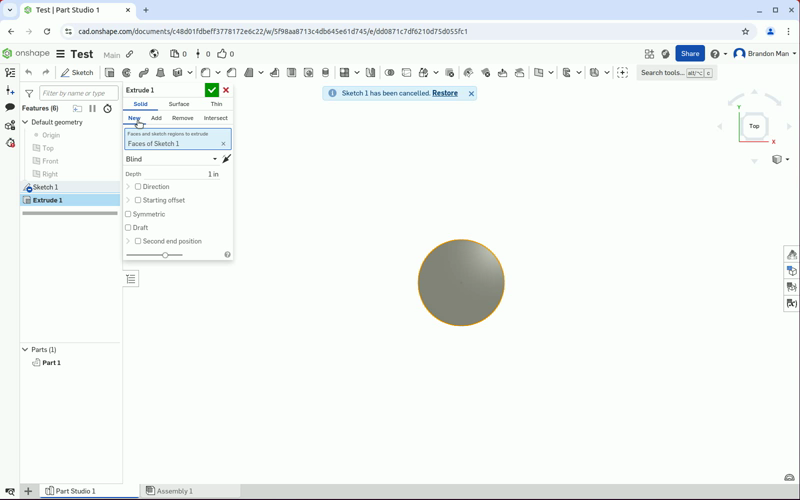
click(137, 120)
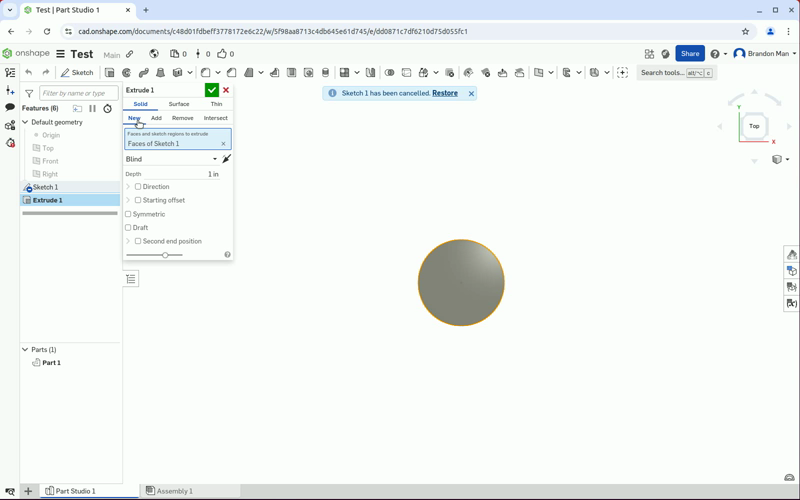
key(tab, 4)
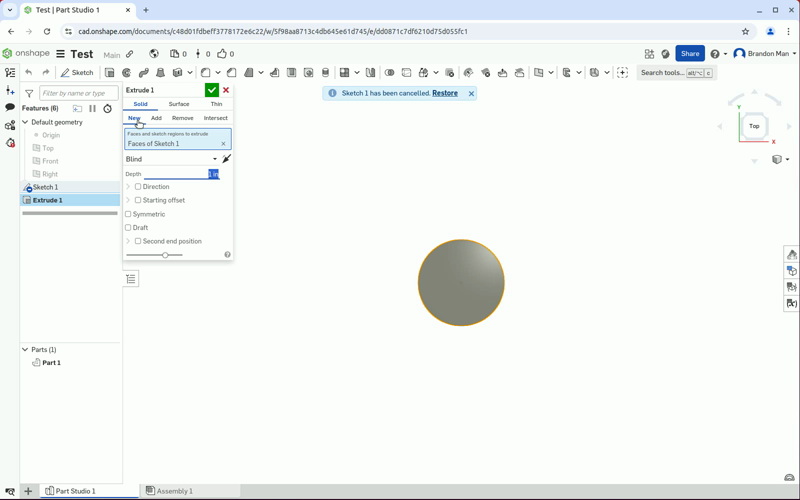
text(23.108)
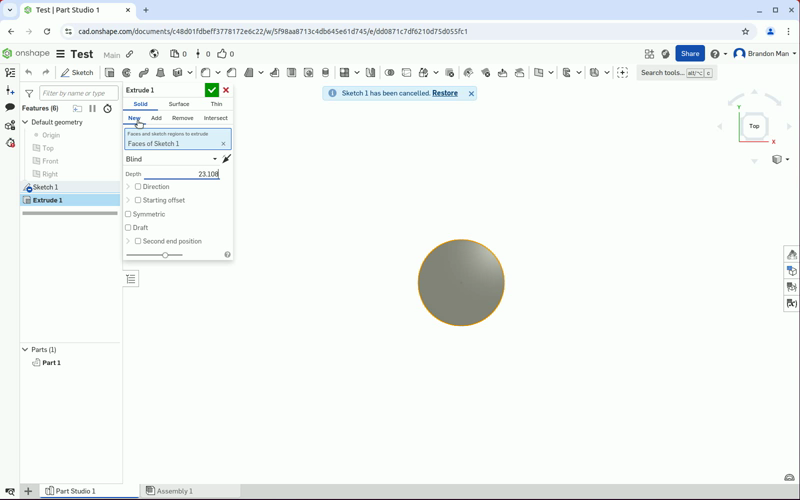
key(enter)
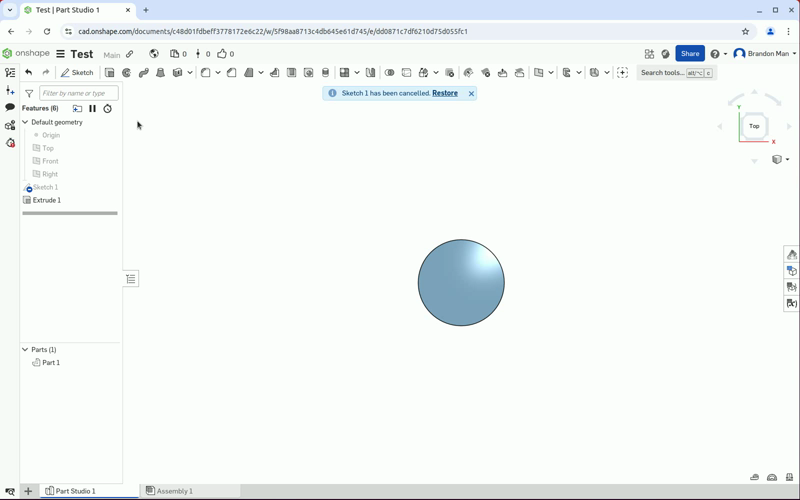
key(shift+h)
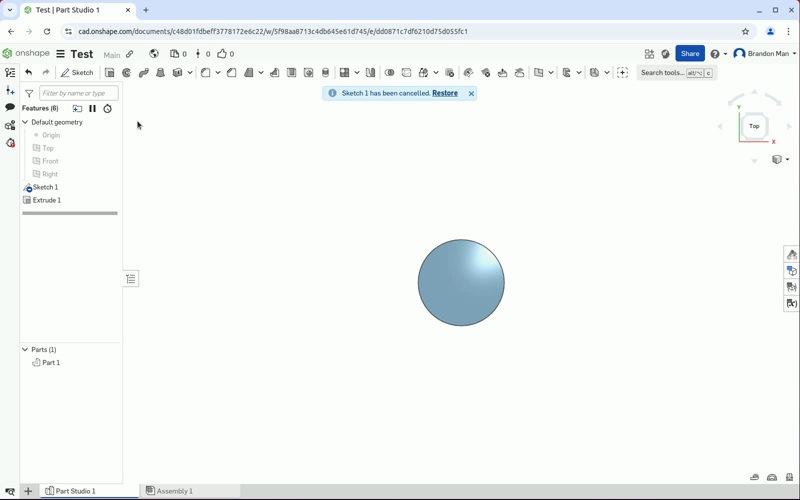
key(shift+h)
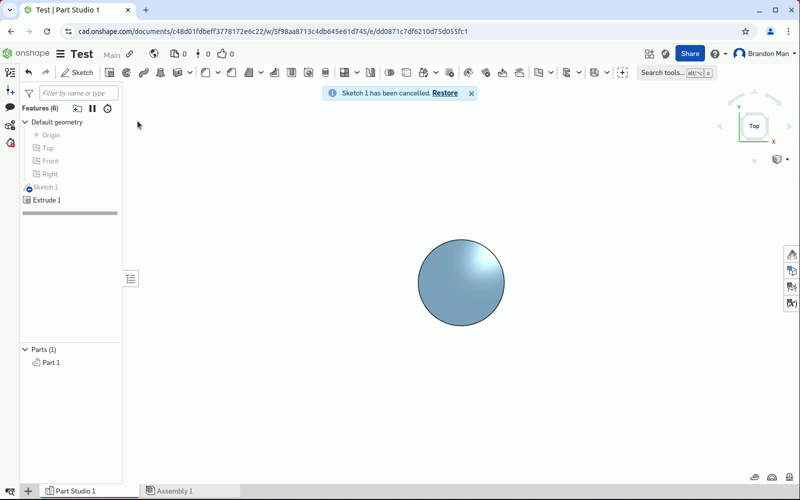
mouse_move(73, 189)
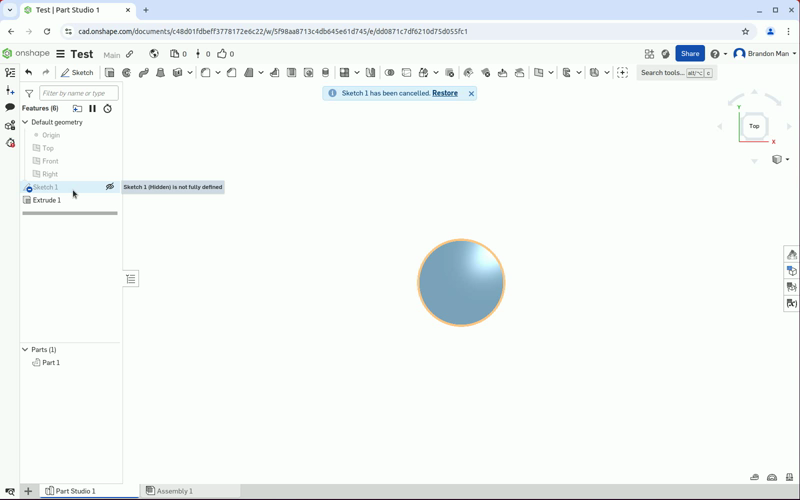
click(73, 189)
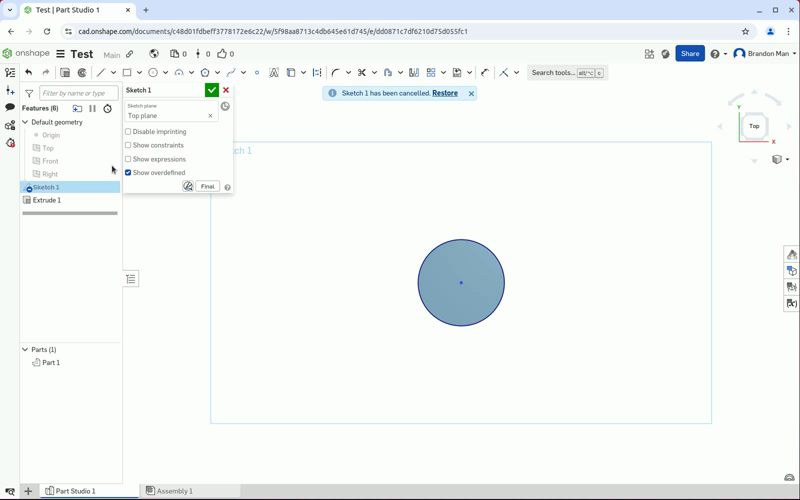
mouse_move(229, 92)
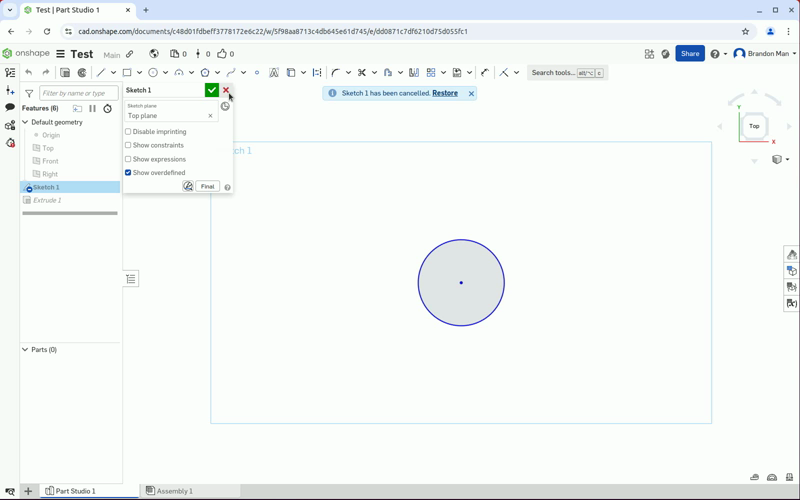
click(229, 92)
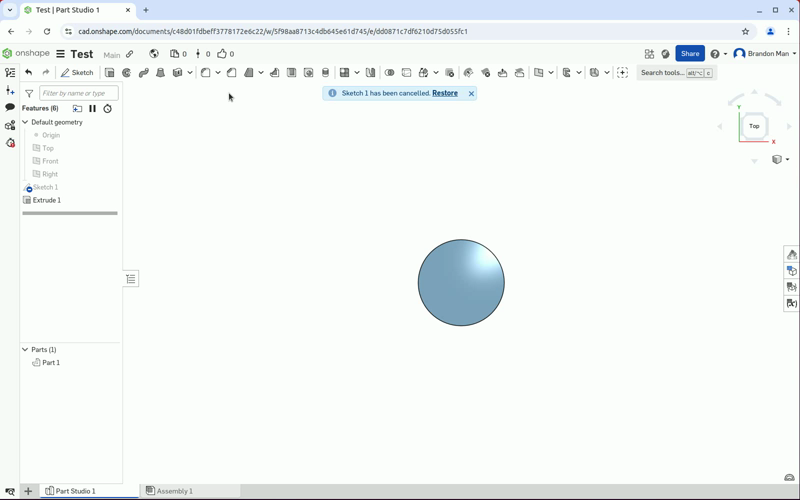
mouse_move(541, 75)
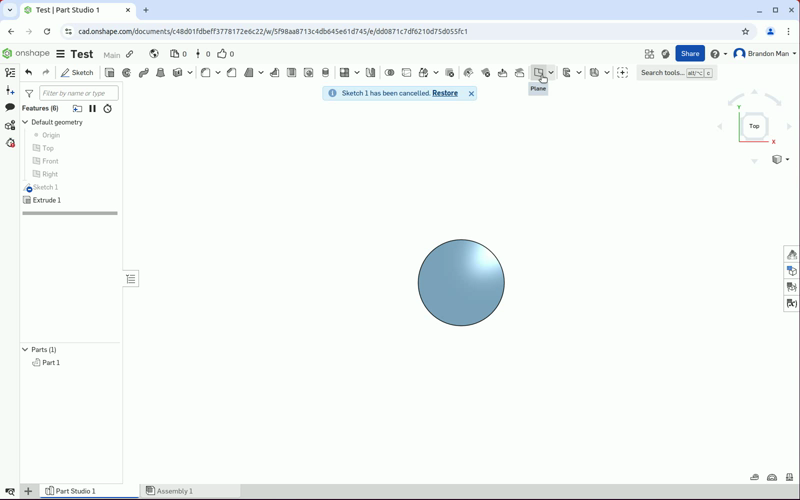
click(541, 75)
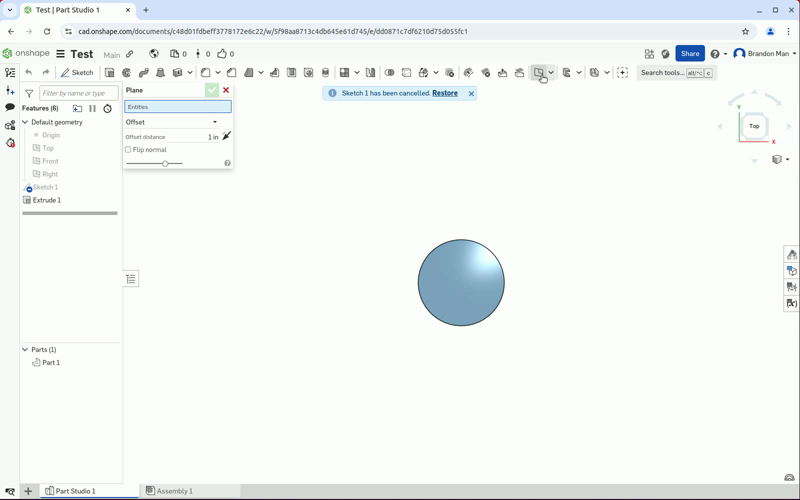
mouse_move(73, 150)
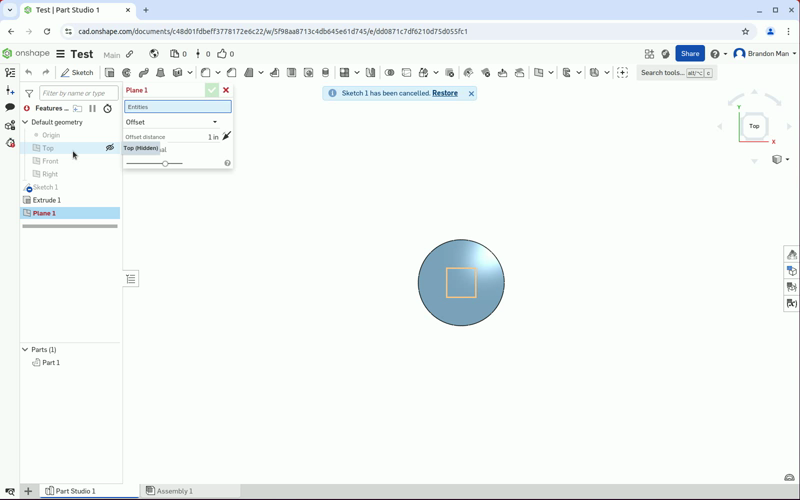
click(73, 150)
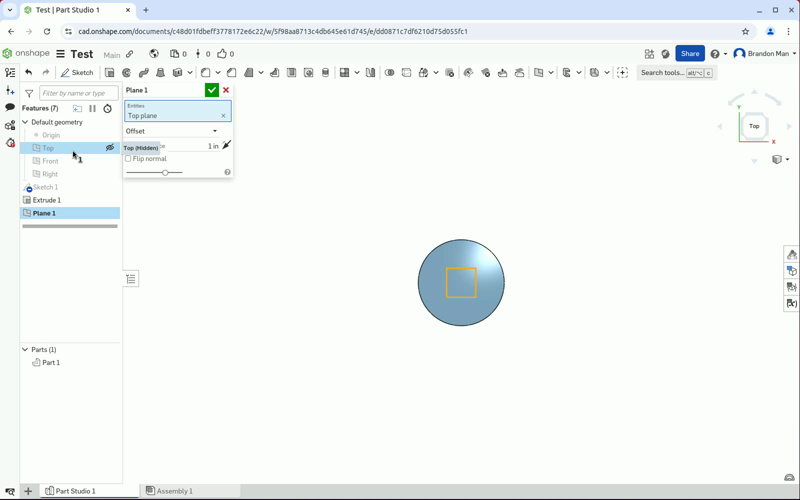
key(tab, 2)
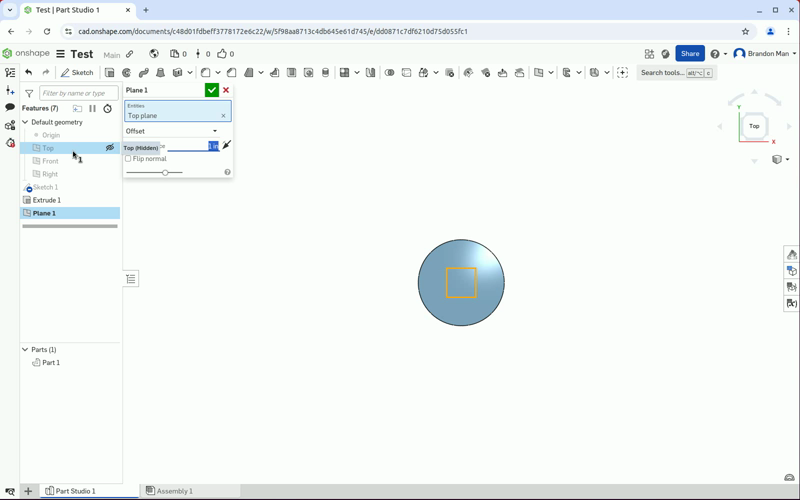
text(23.108)
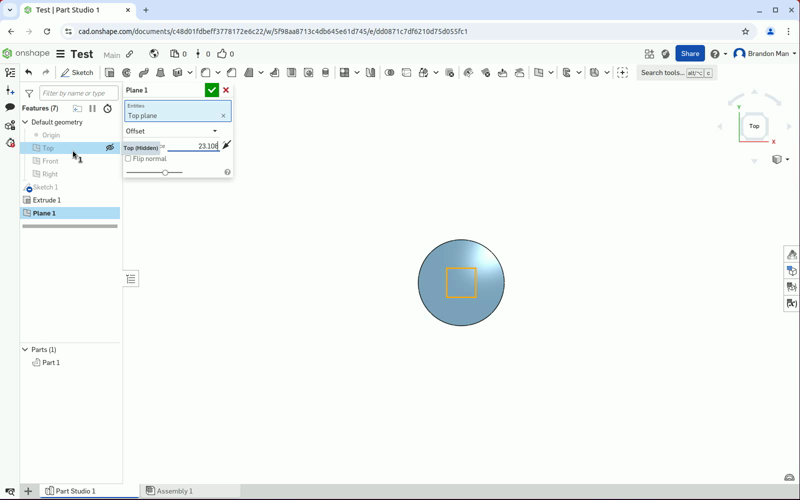
key(enter, 2)
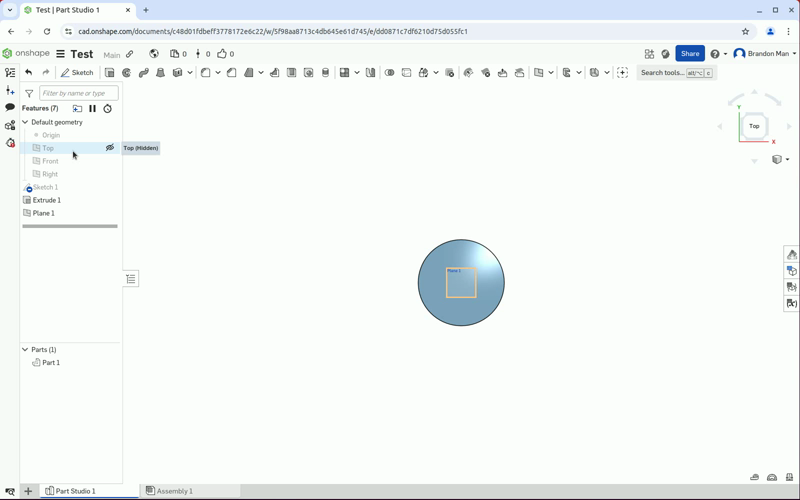
key(shift+s)
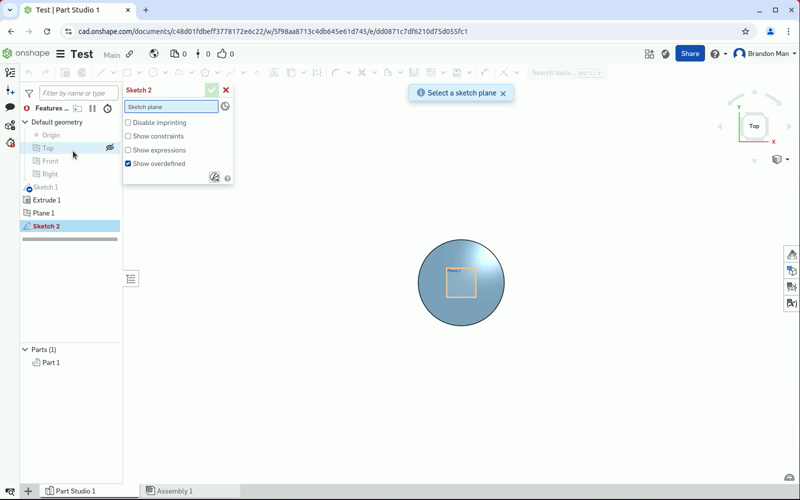
mouse_move(73, 215)
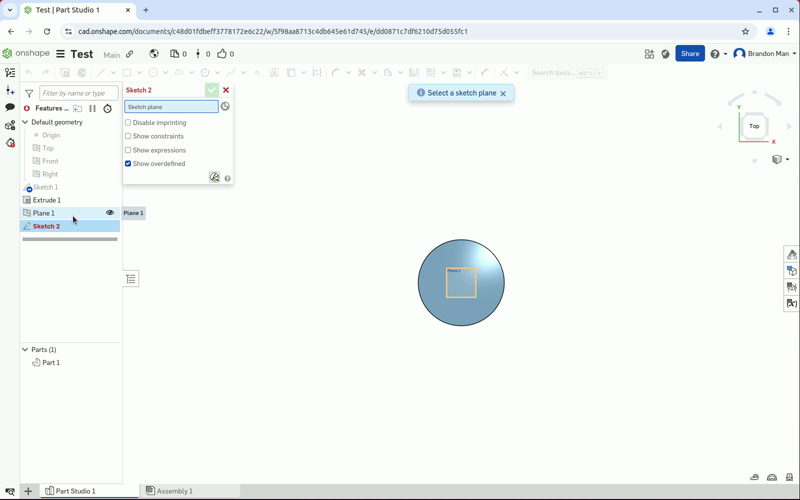
click(73, 215)
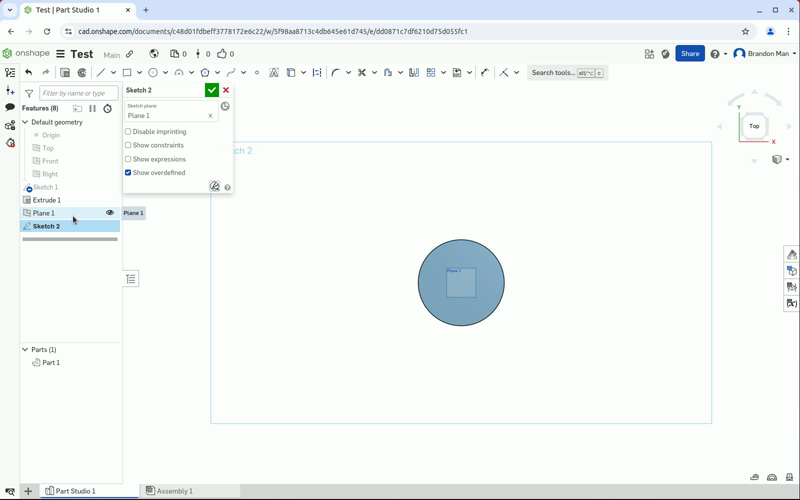
mouse_move(73, 352)
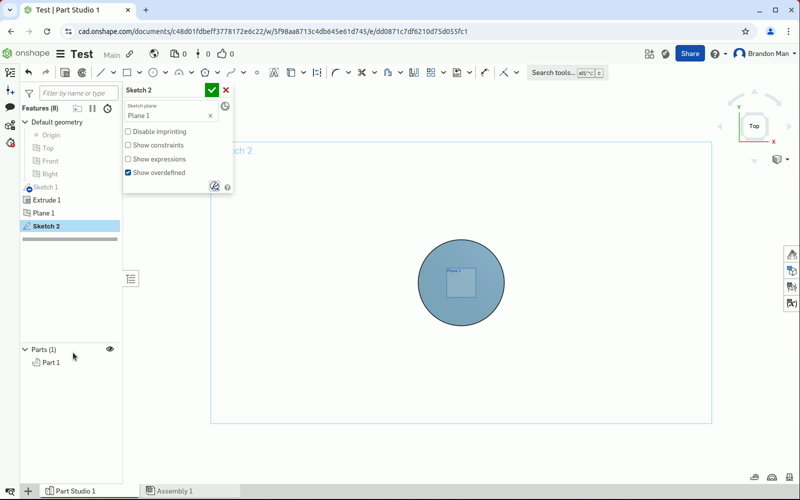
key(y)
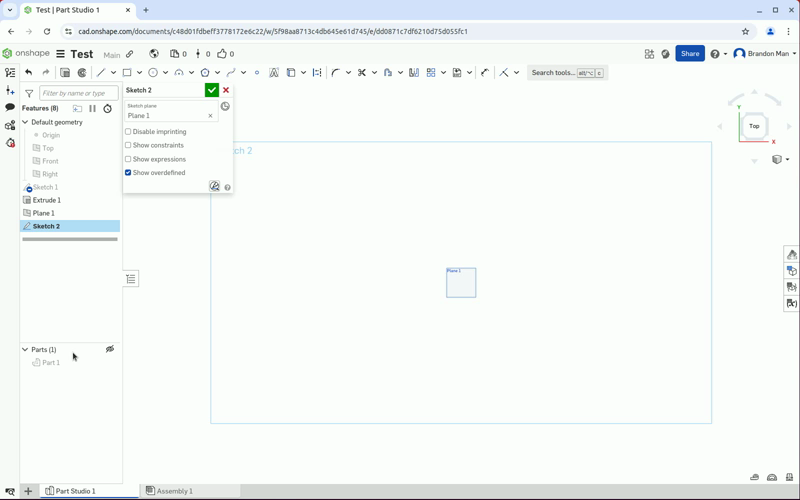
key(c)
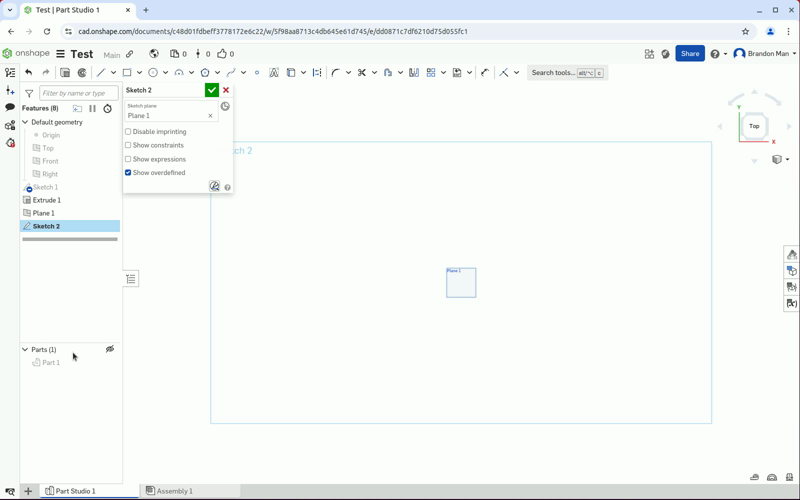
key_down(shift)
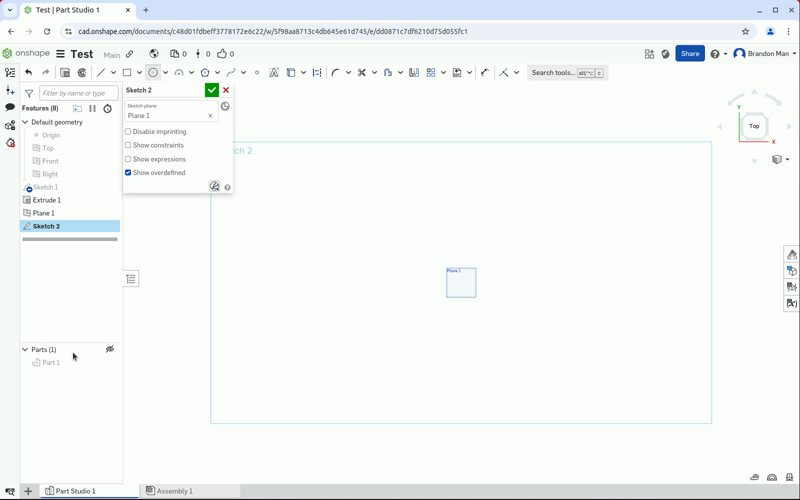
mouse_move(461, 282)
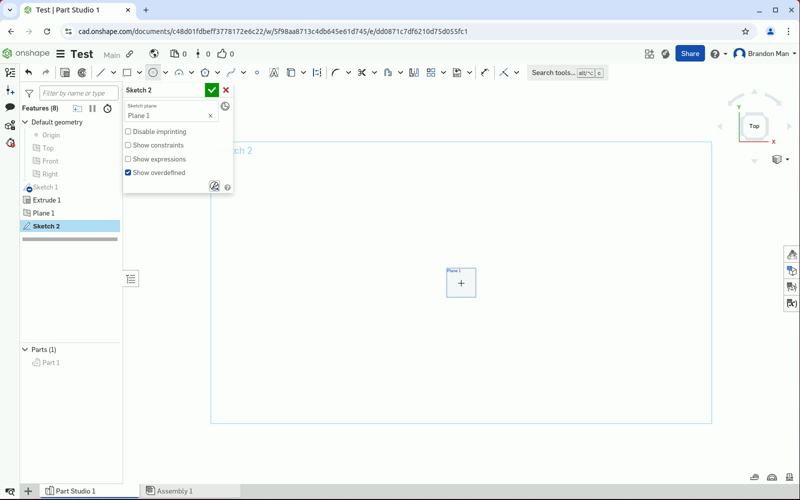
click(461, 282)
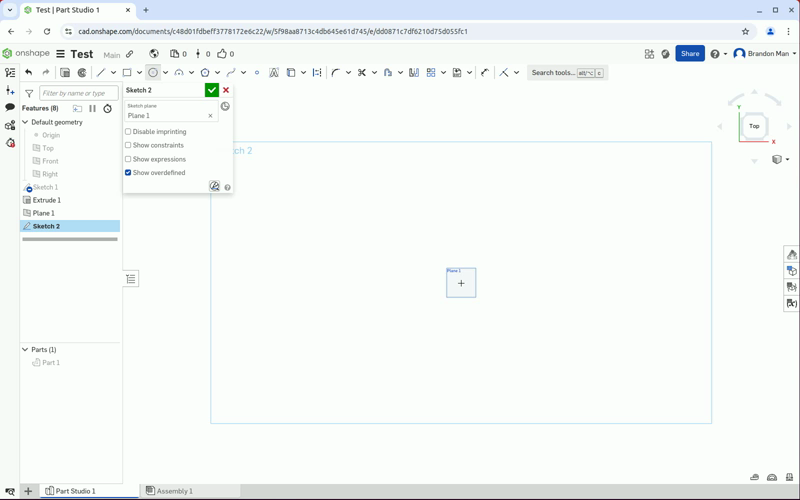
key_up(shift)
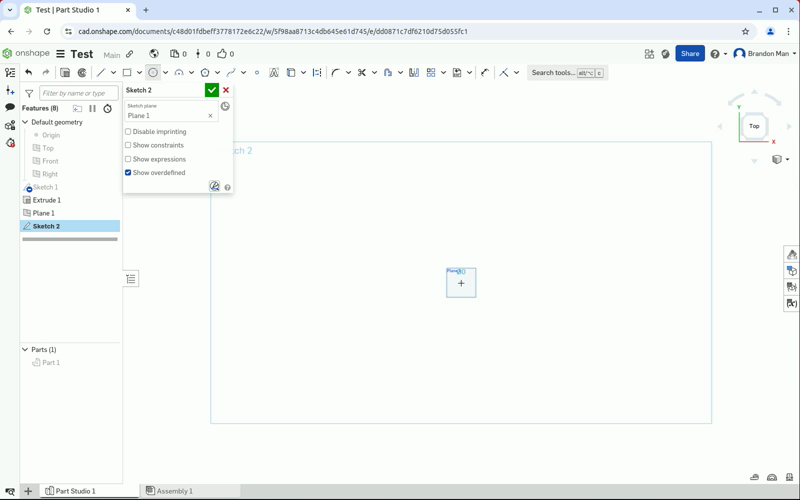
mouse_move(478, 282)
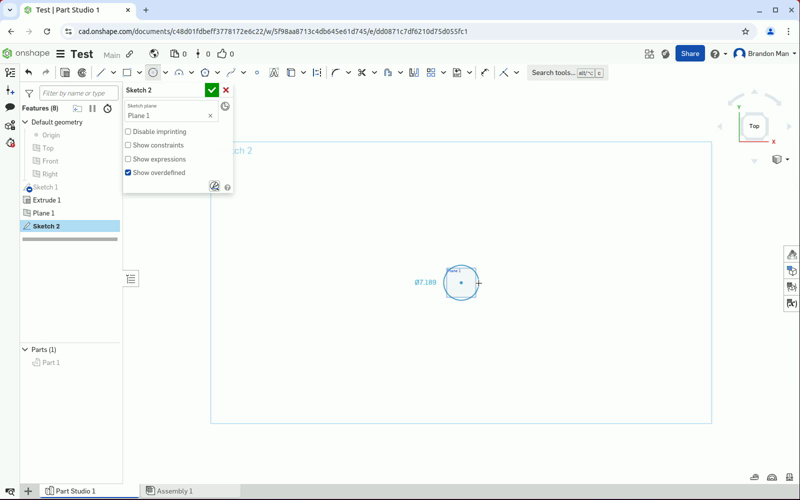
click(478, 282)
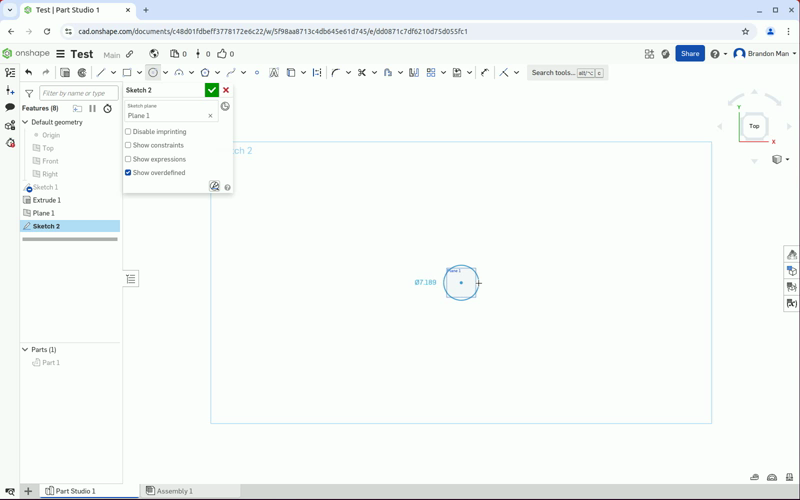
key(esc)
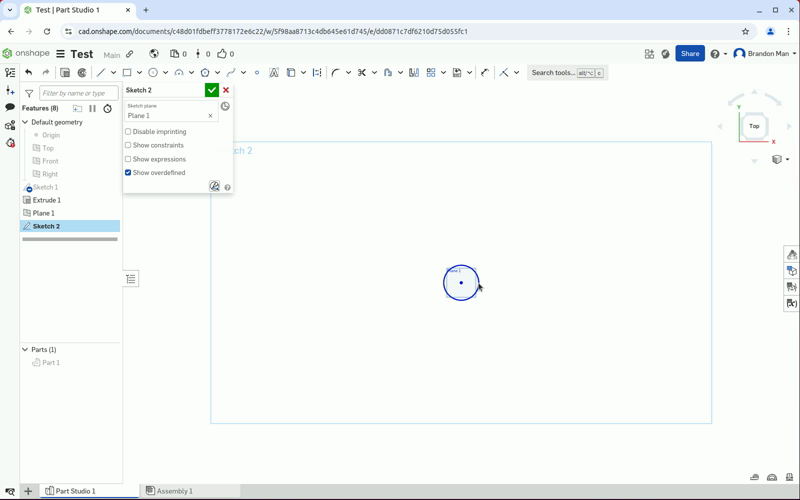
mouse_move(465, 294)
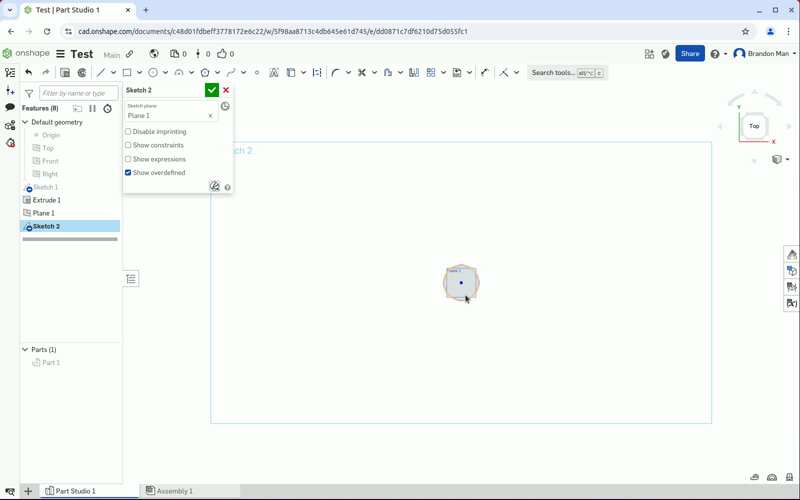
scroll(6)
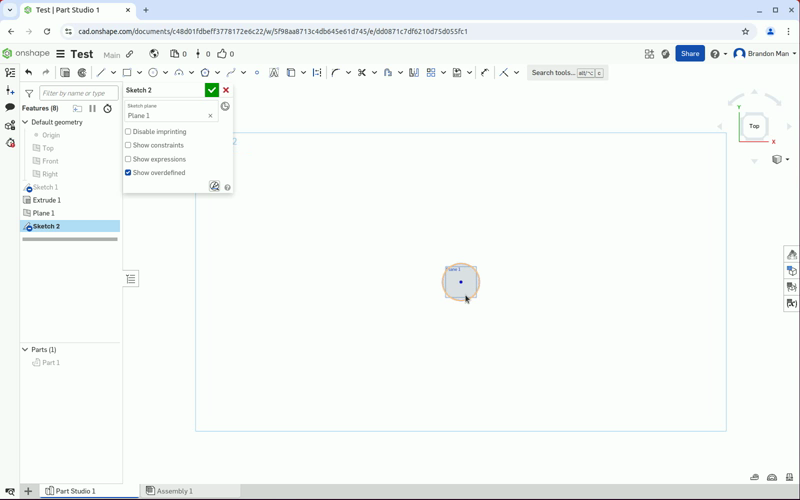
scroll(6)
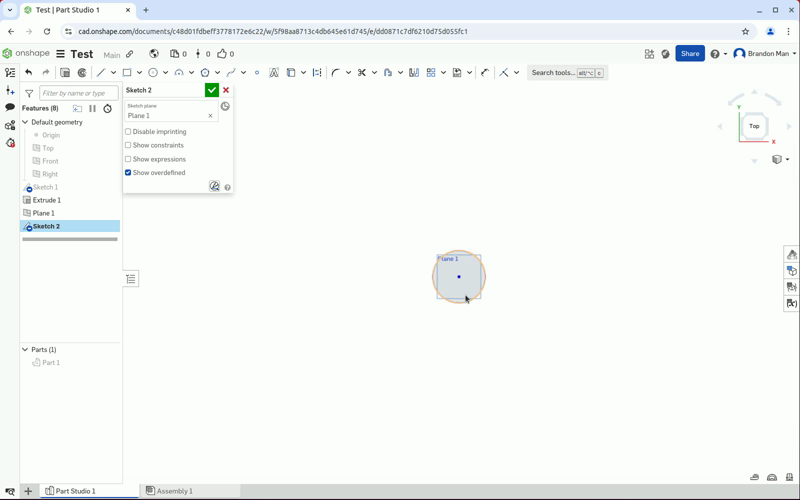
scroll(6)
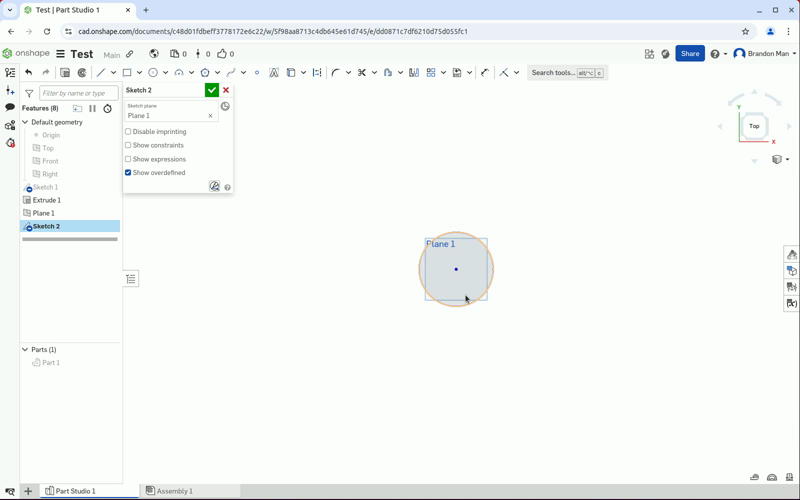
scroll(6)
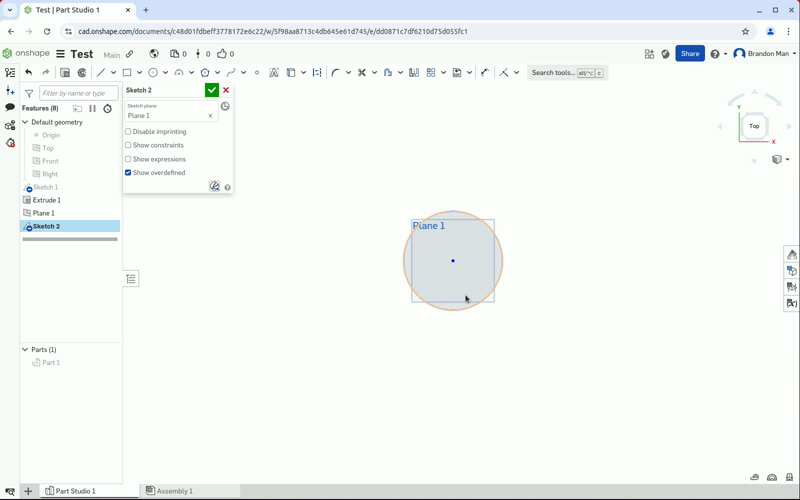
scroll(6)
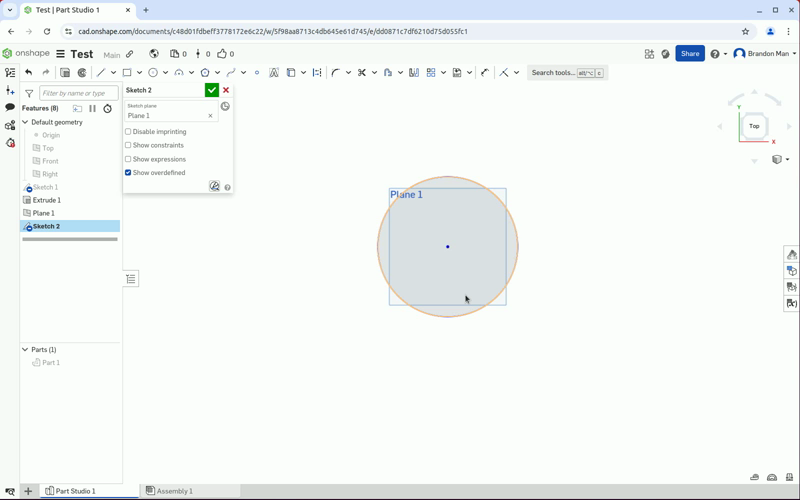
scroll(6)
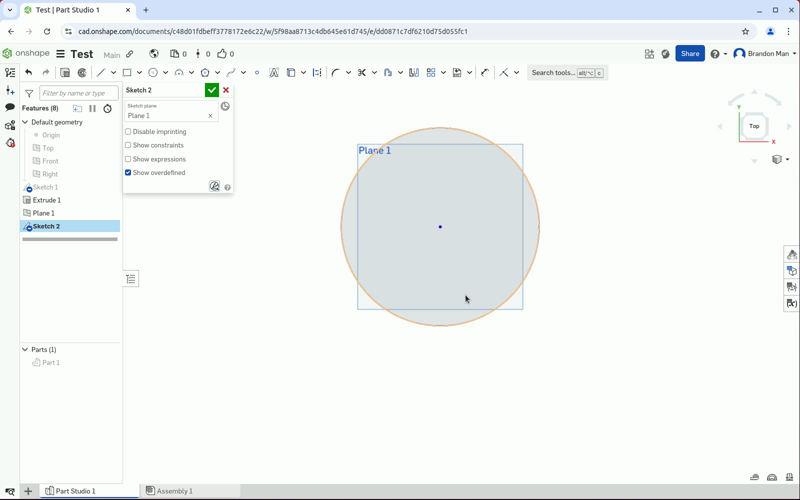
scroll(6)
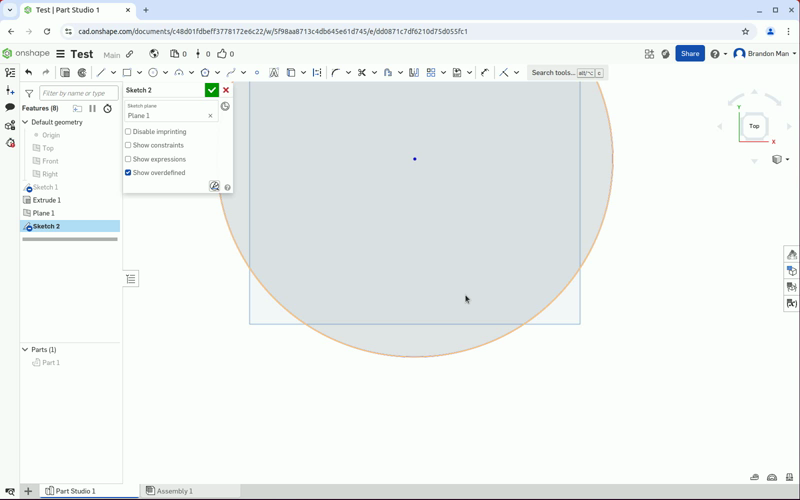
click(465, 294)
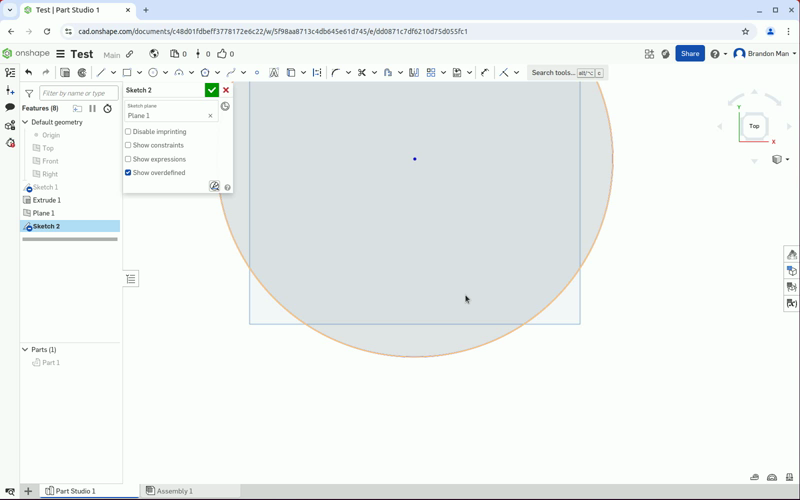
scroll(-6)
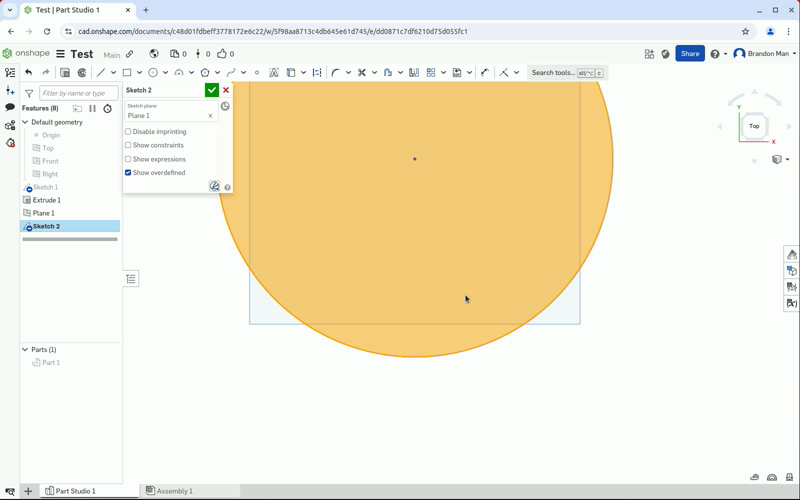
scroll(-6)
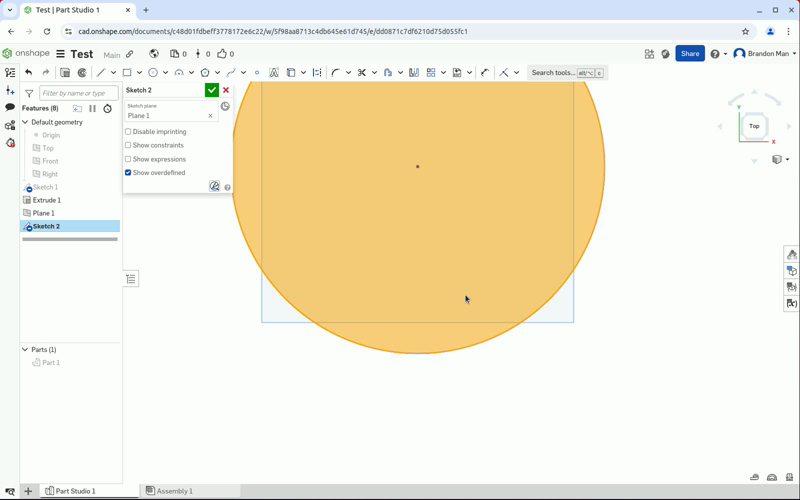
scroll(-6)
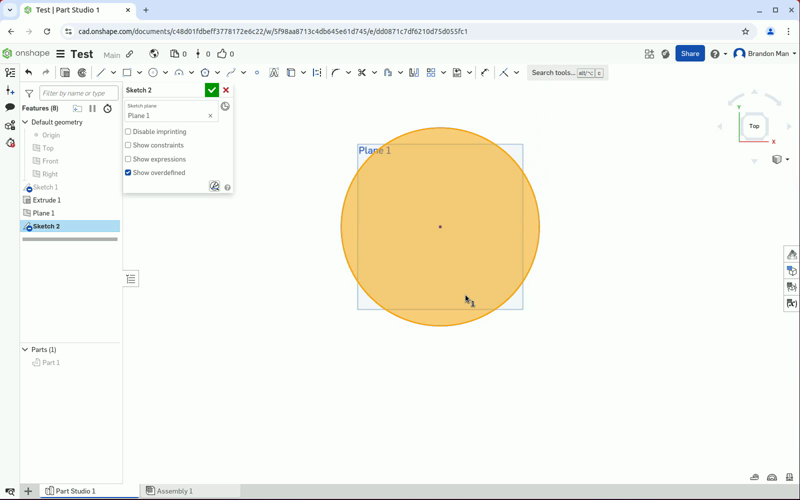
scroll(-6)
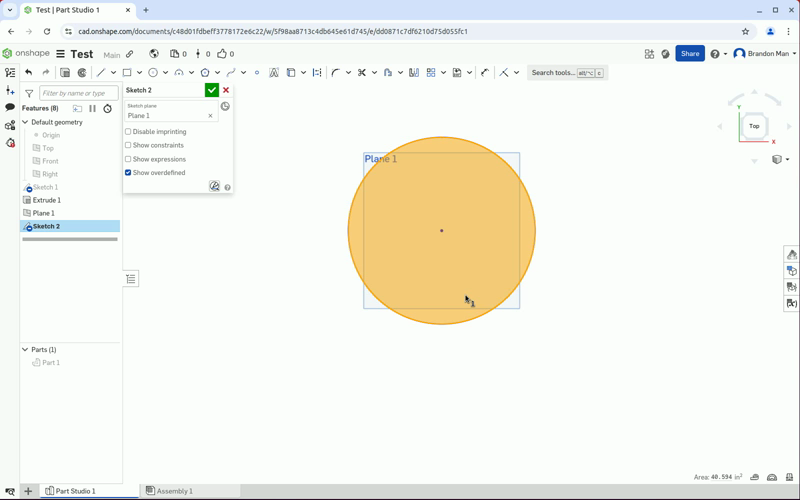
scroll(-6)
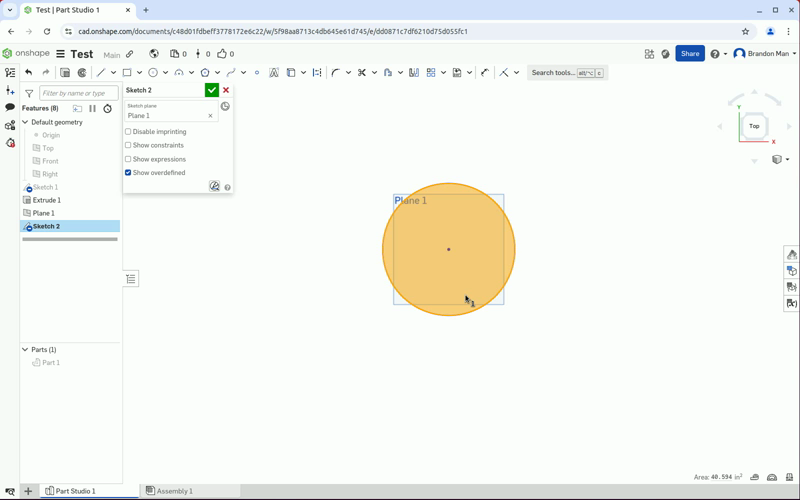
scroll(-6)
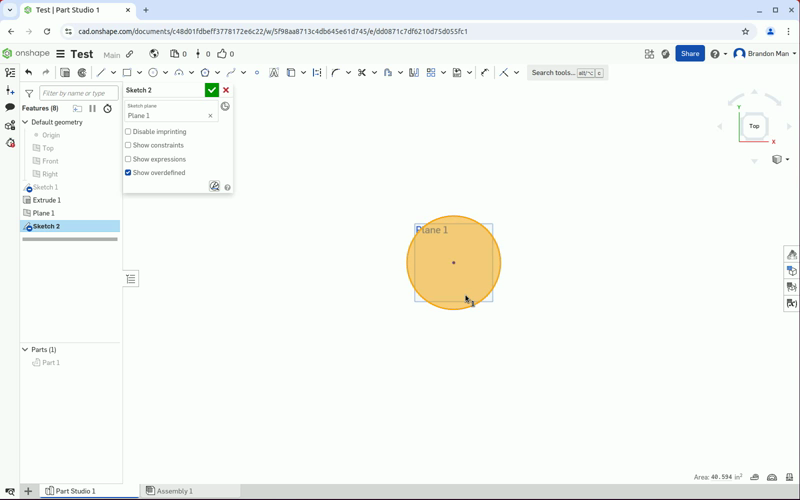
scroll(-6)
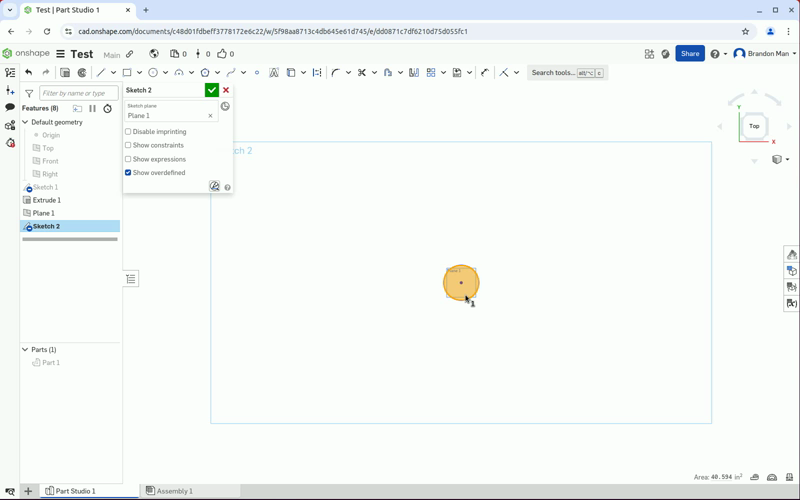
mouse_move(73, 352)
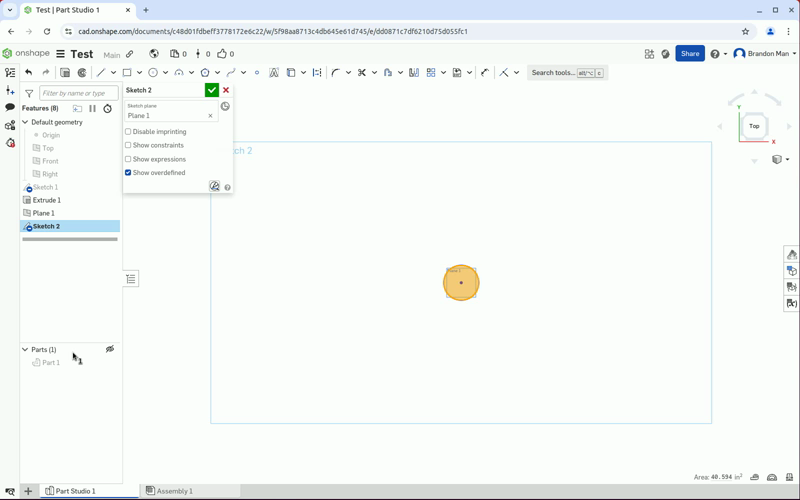
key(shift+y)
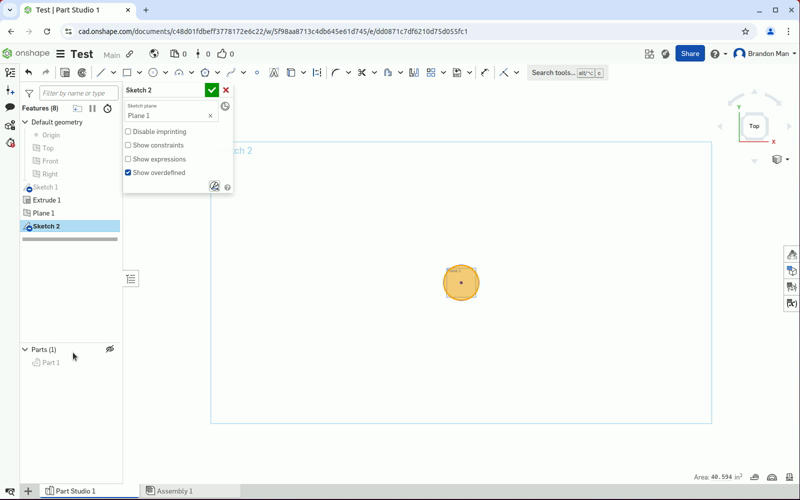
key(shift+e)
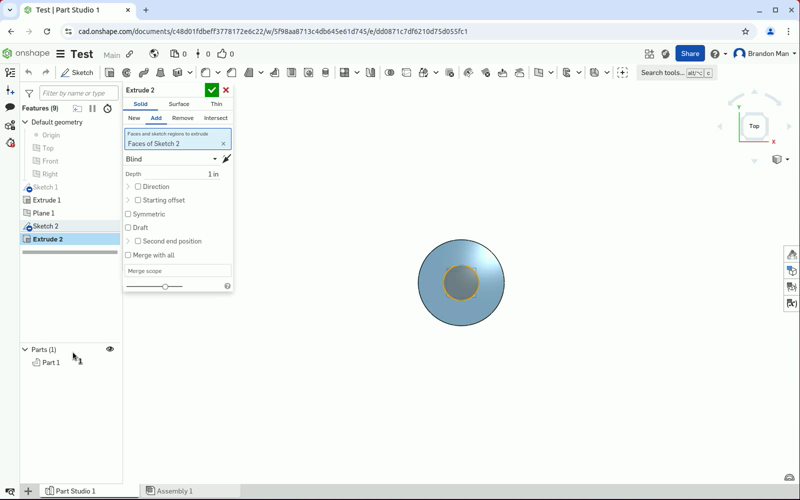
mouse_move(143, 106)
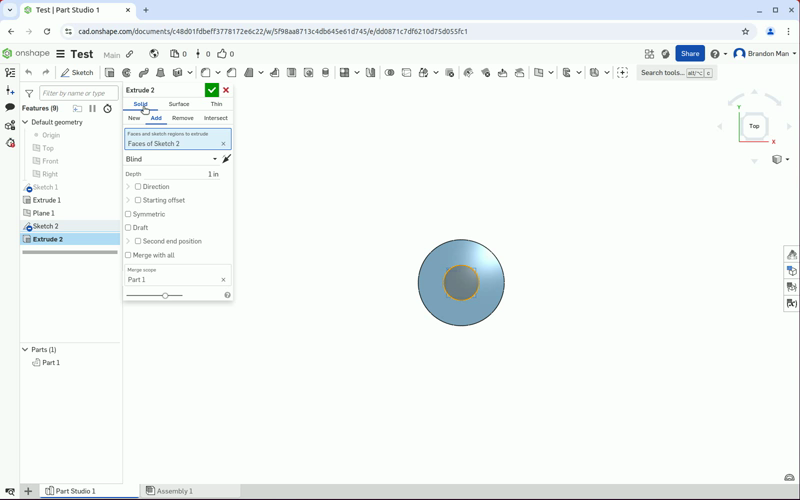
click(143, 106)
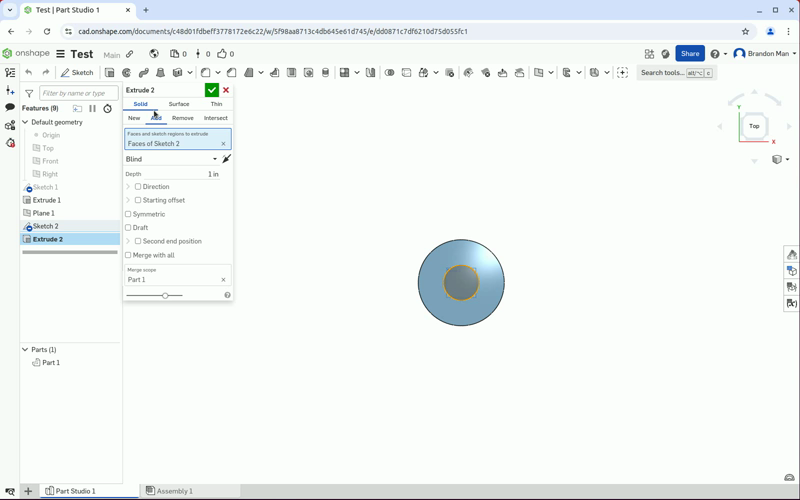
mouse_move(186, 120)
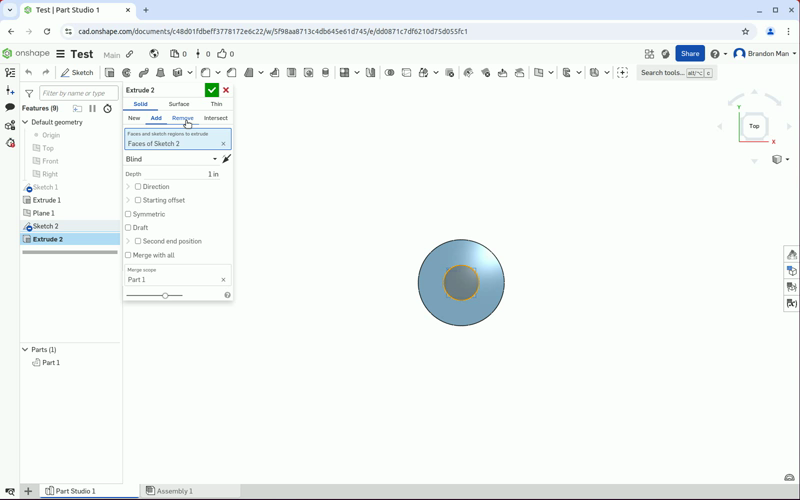
click(186, 120)
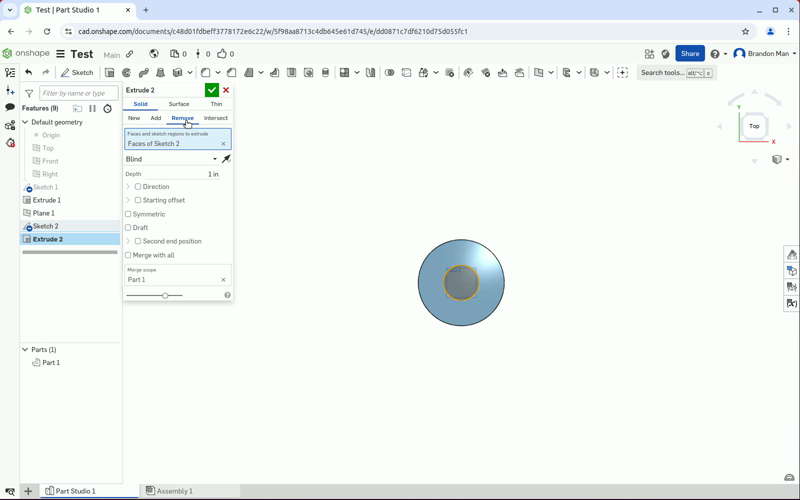
key(tab, 4)
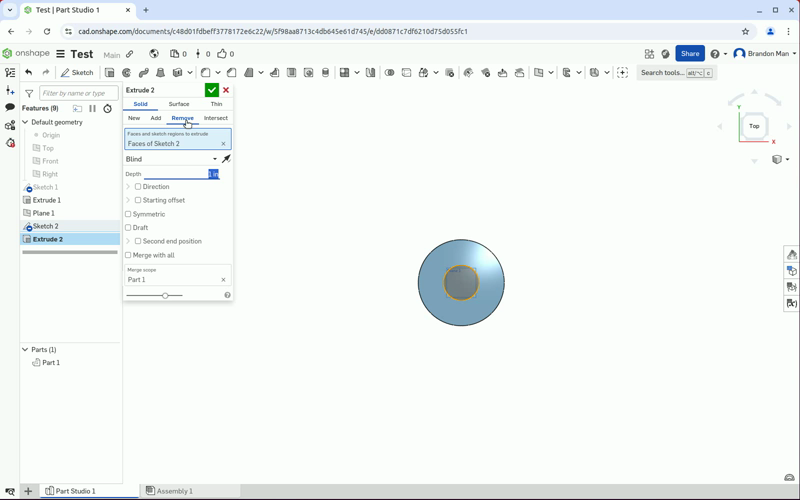
text(10.11)
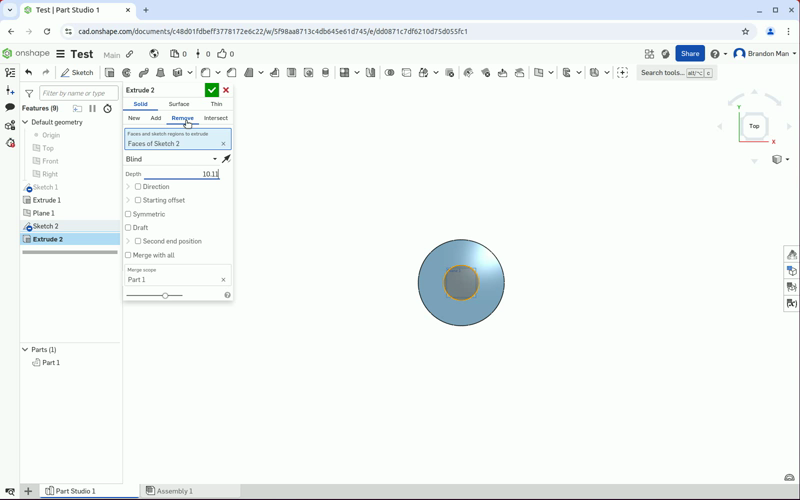
key(tab, 6)
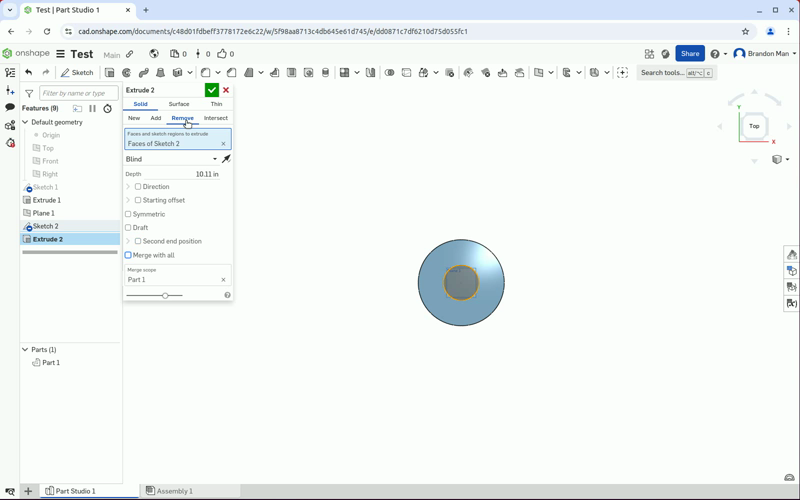
key(space)
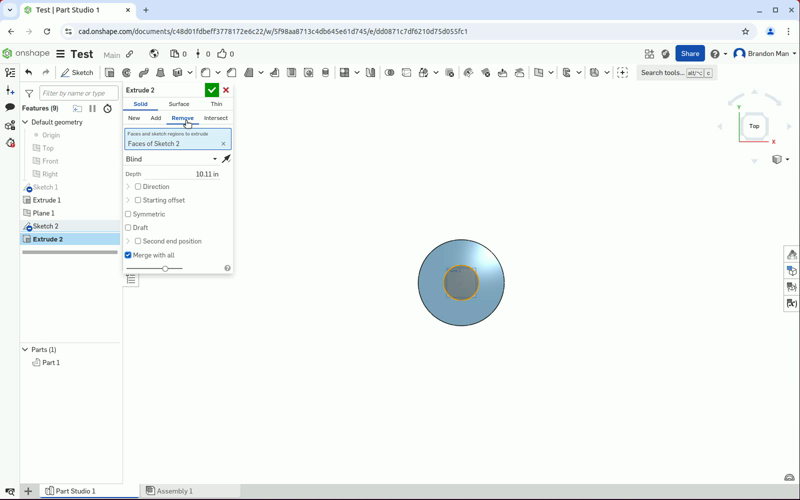
key(enter)
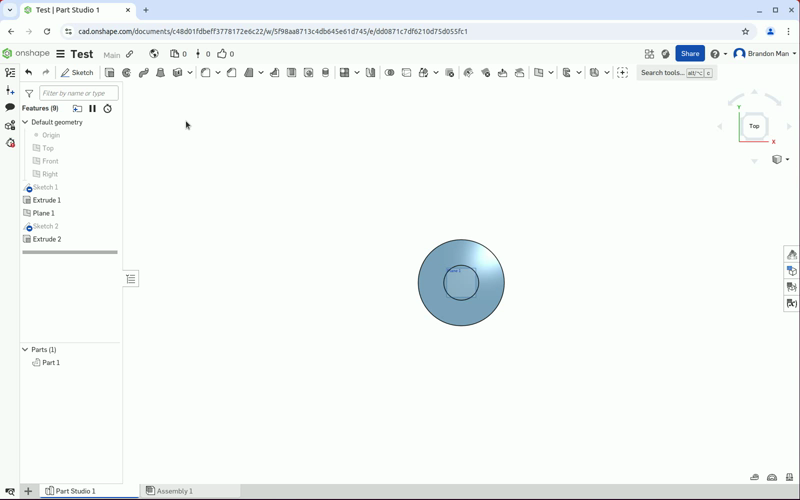
key(shift+h)
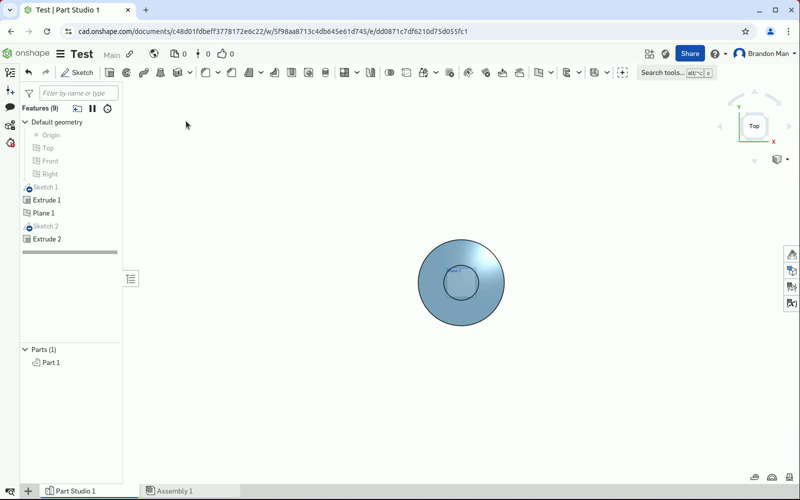
key(shift+h)
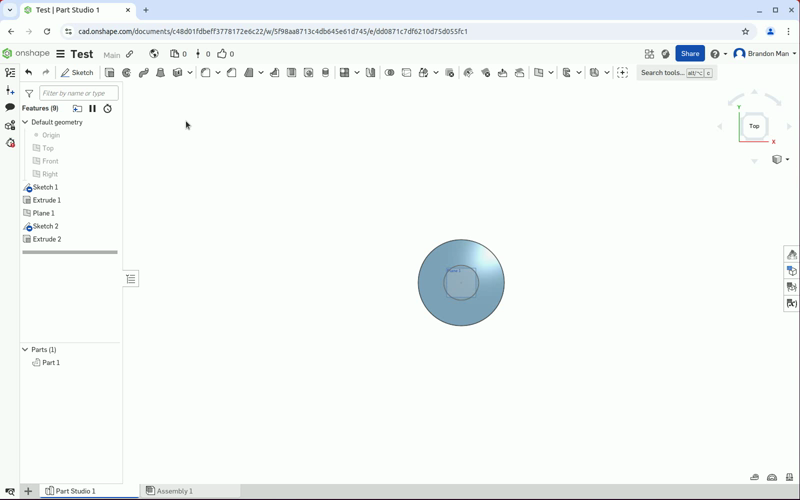
key(shift+7)
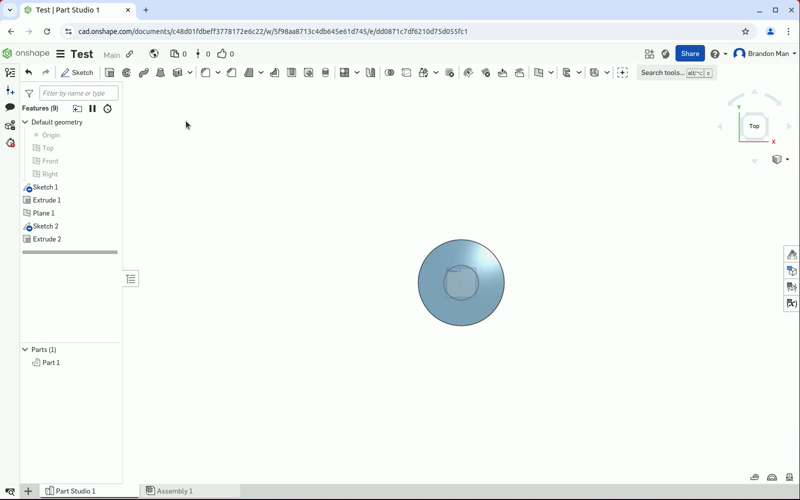
key(up, 3)
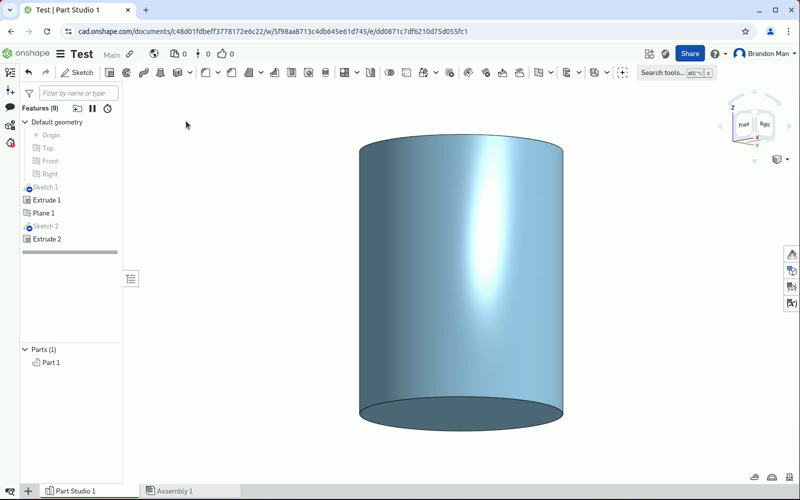
key(left, 3)
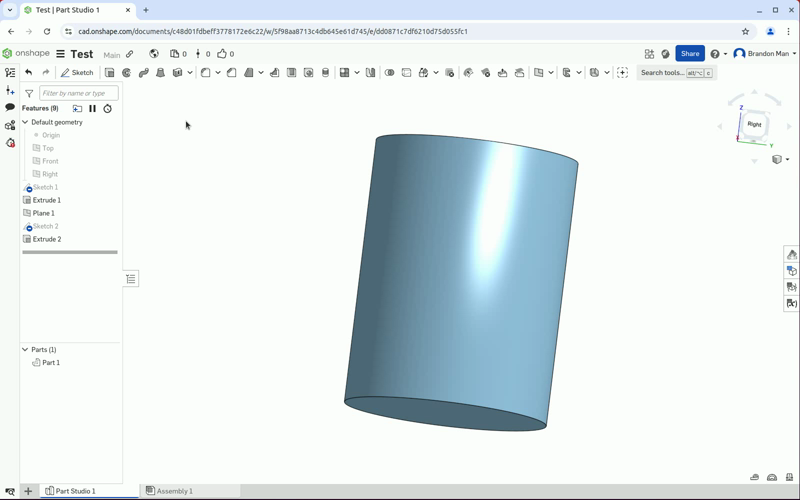
key(right, 3)
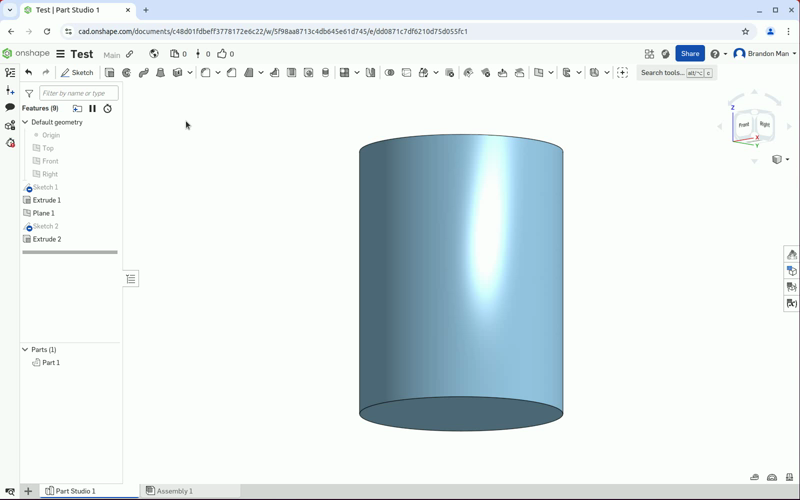
key(down, 3)
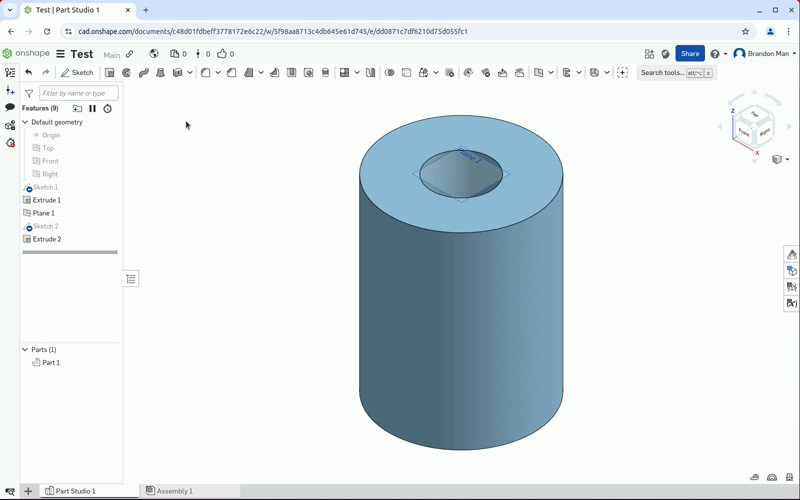
mouse_move(73, 189)
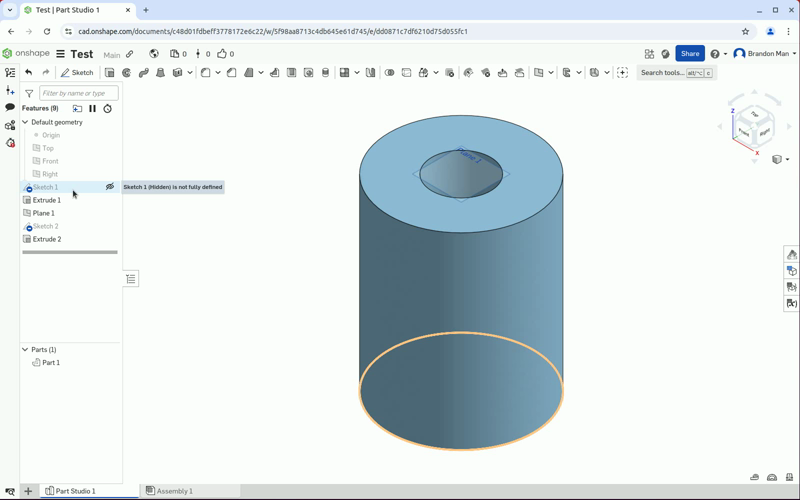
click(73, 189)